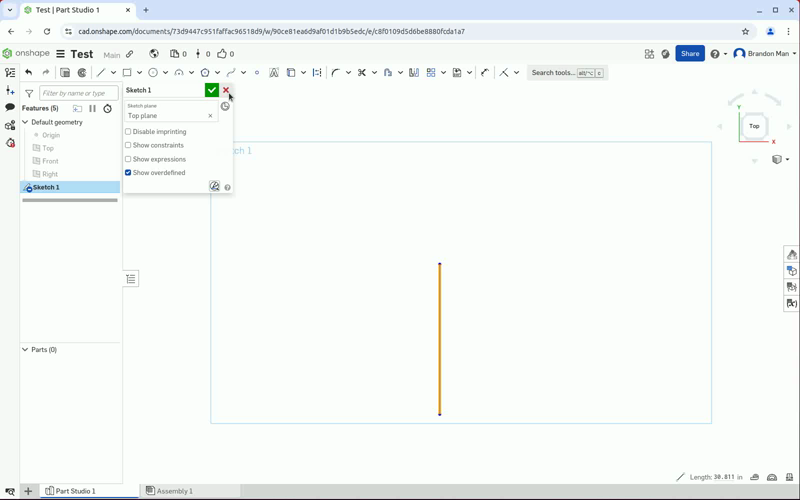
key(shift+h)
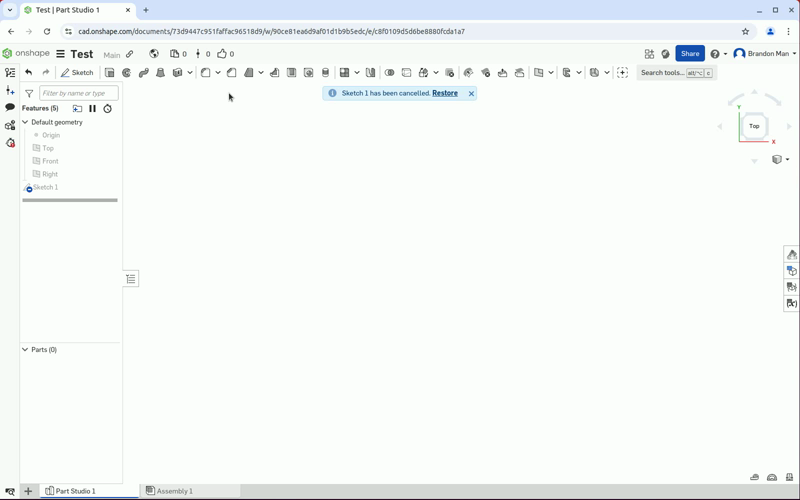
mouse_move(73, 352)
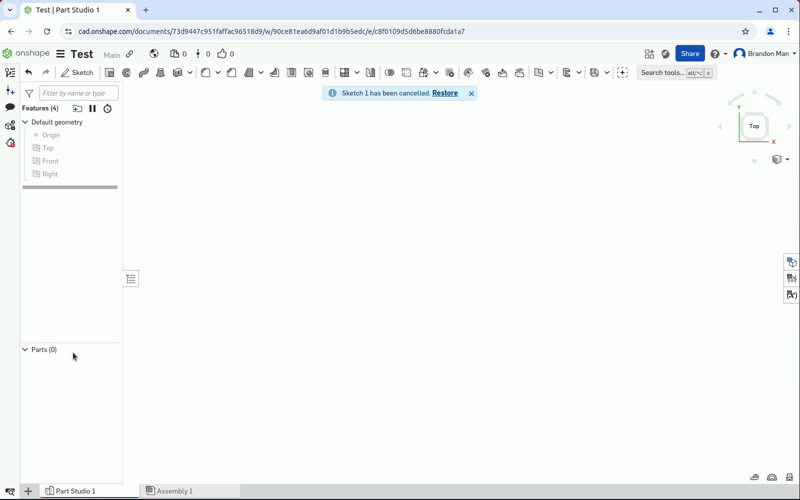
key(y)
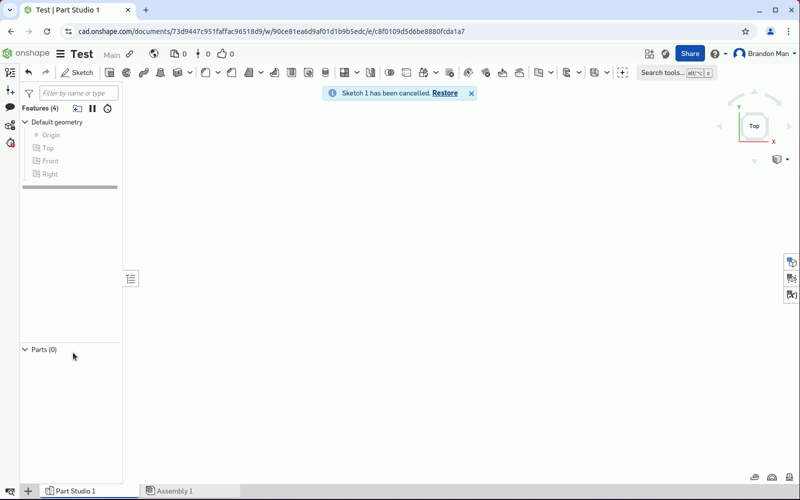
key(shift+p)
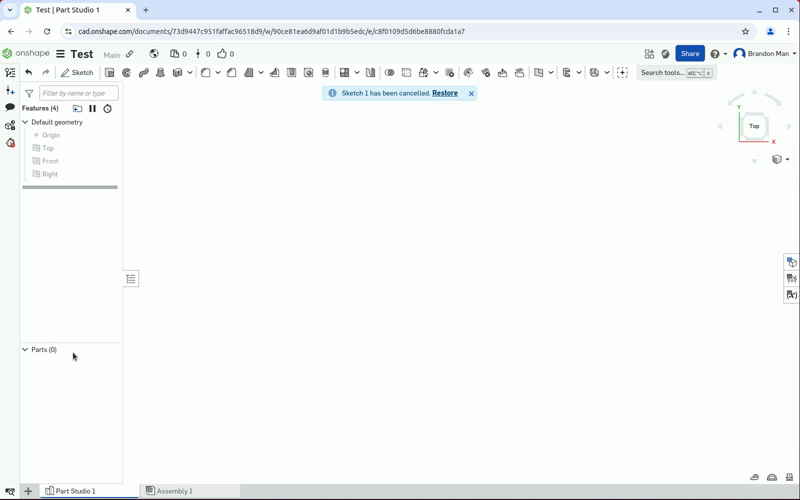
key(space)
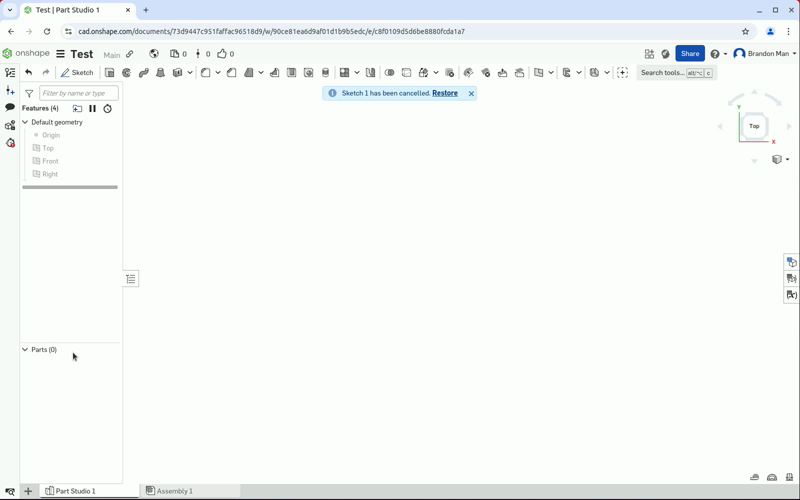
key_down(shift)
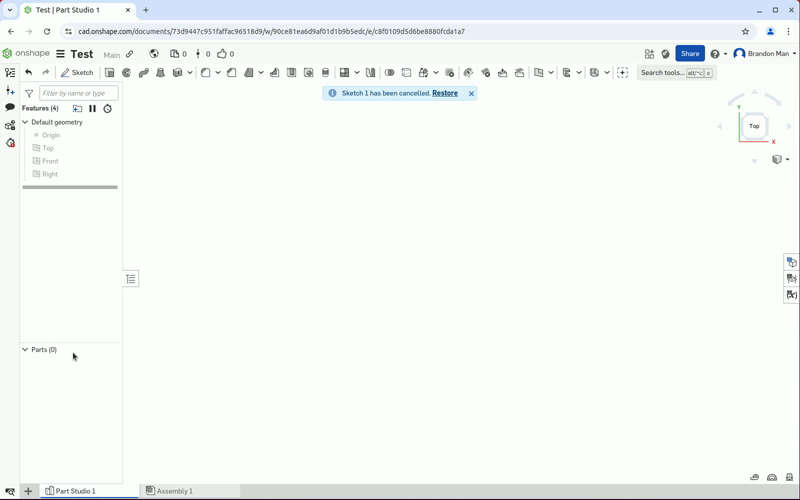
key(up)
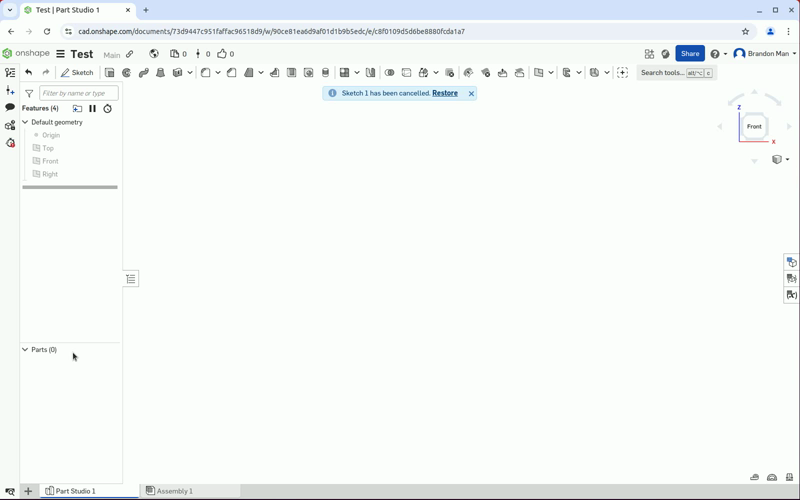
key_up(shift)
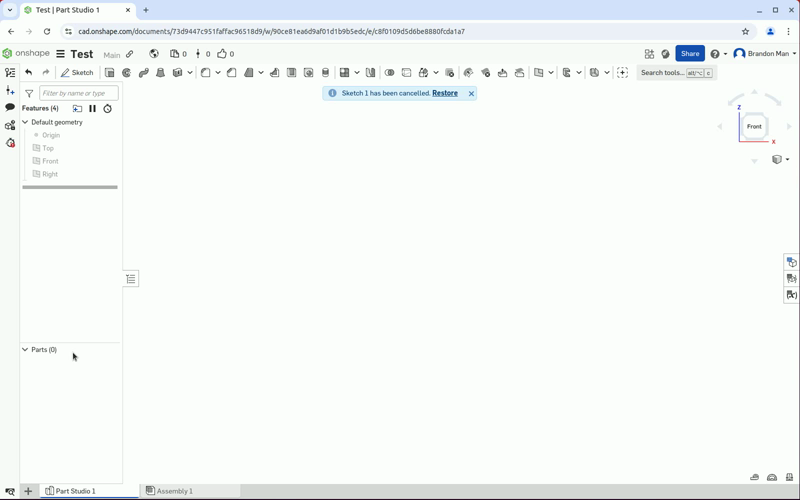
mouse_move(73, 352)
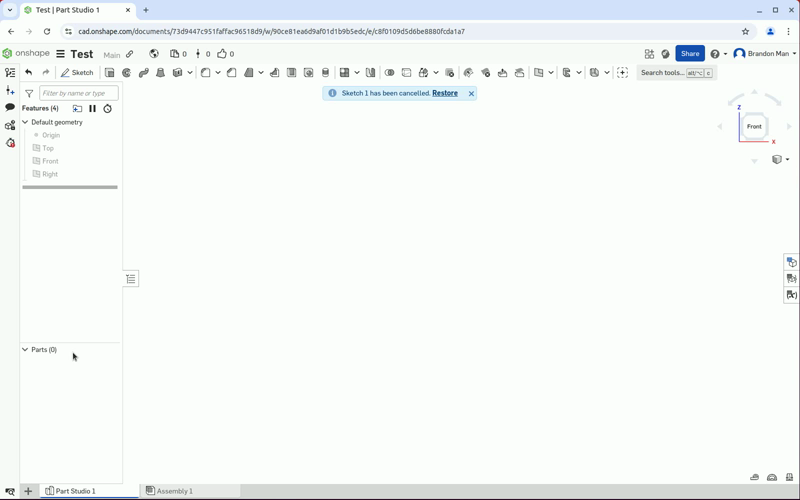
key(shift+y)
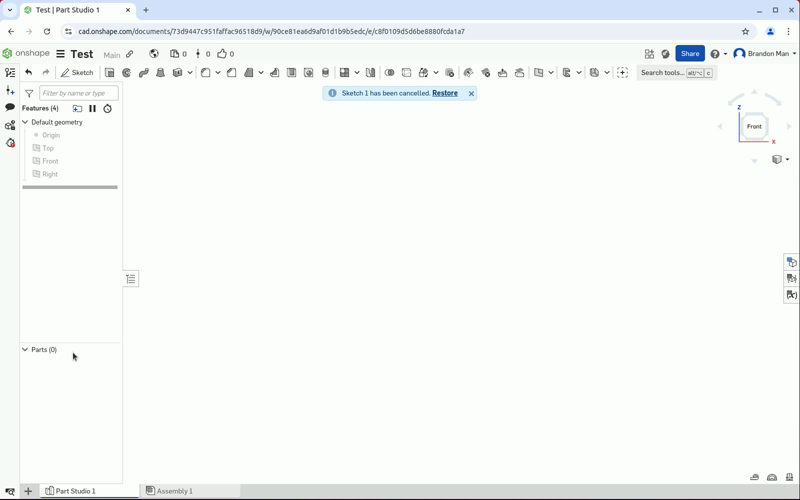
key(shift+s)
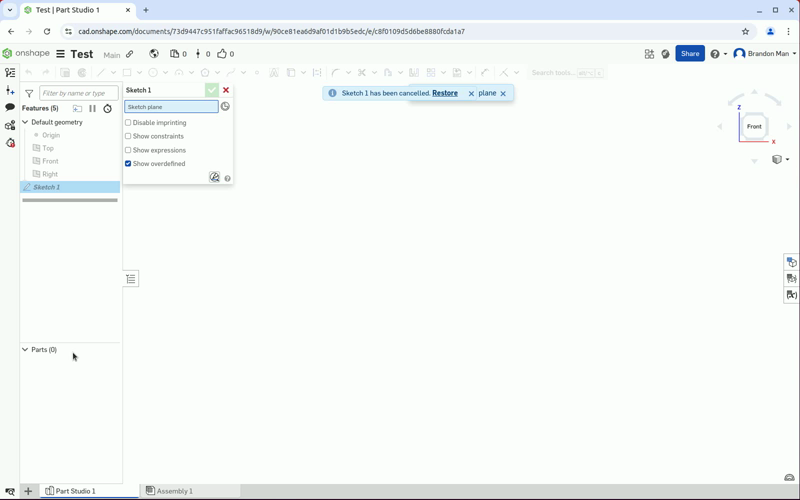
mouse_move(73, 163)
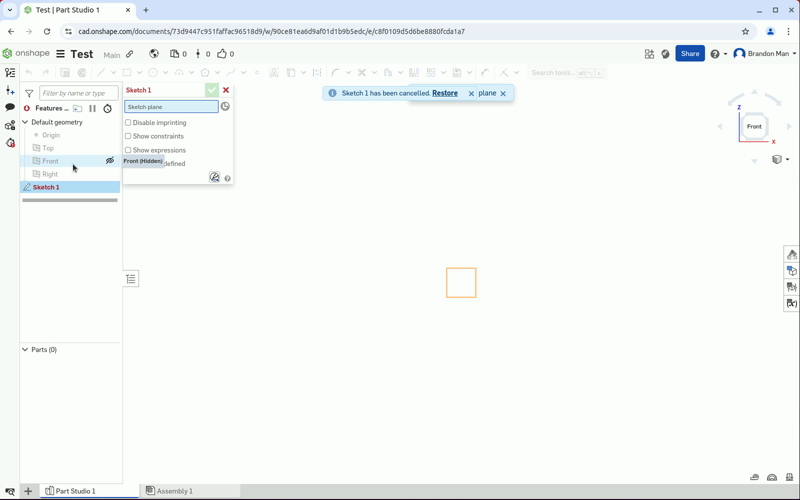
click(73, 163)
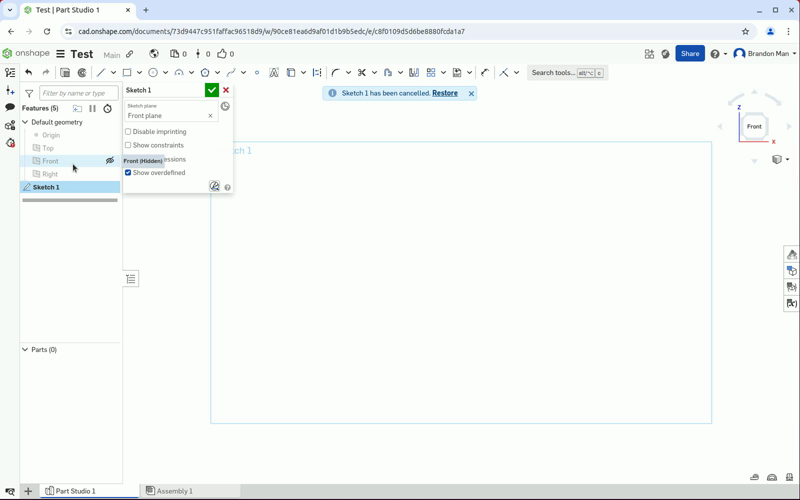
mouse_move(73, 352)
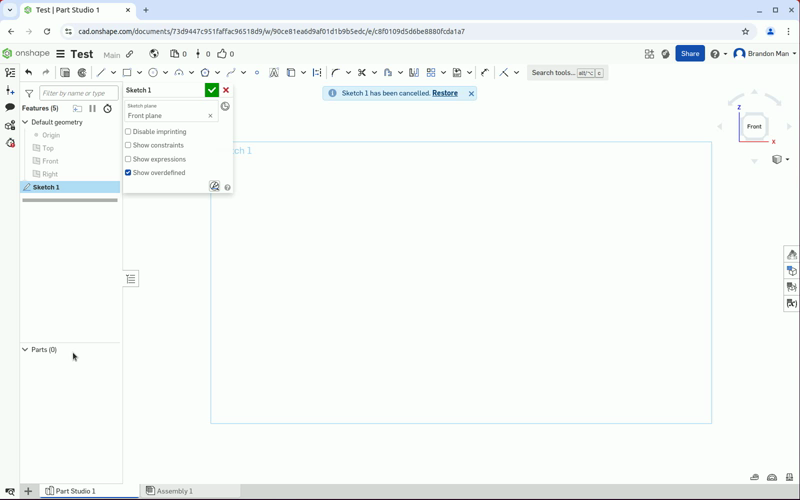
key(y)
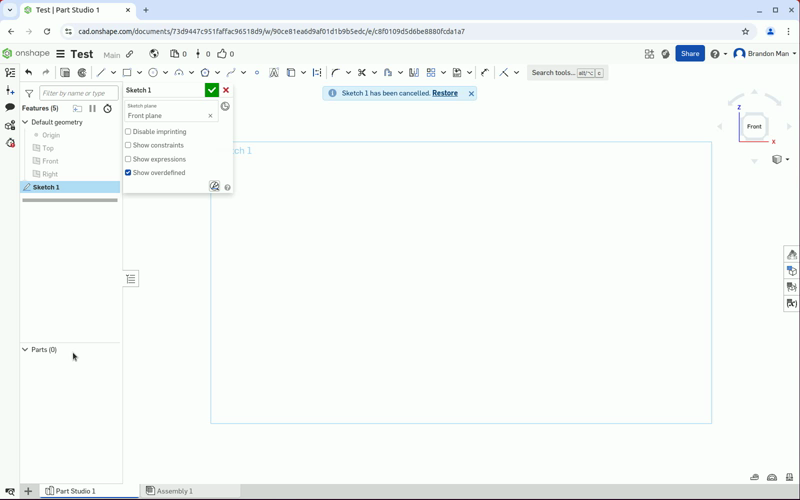
key(l)
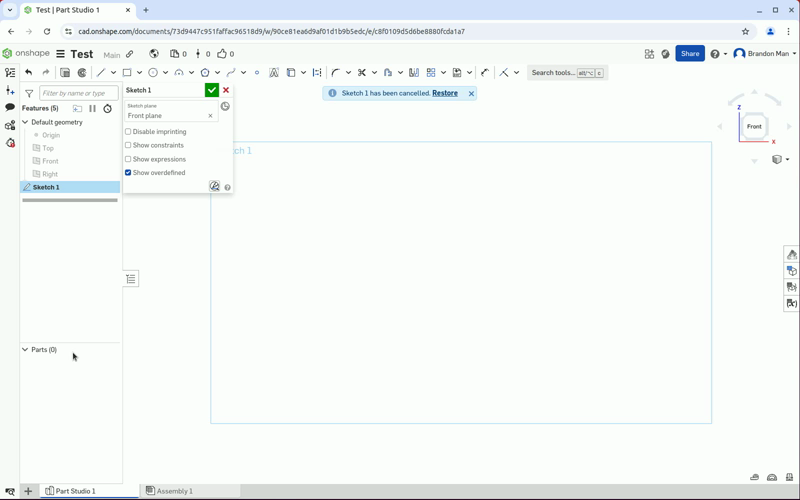
key_down(shift)
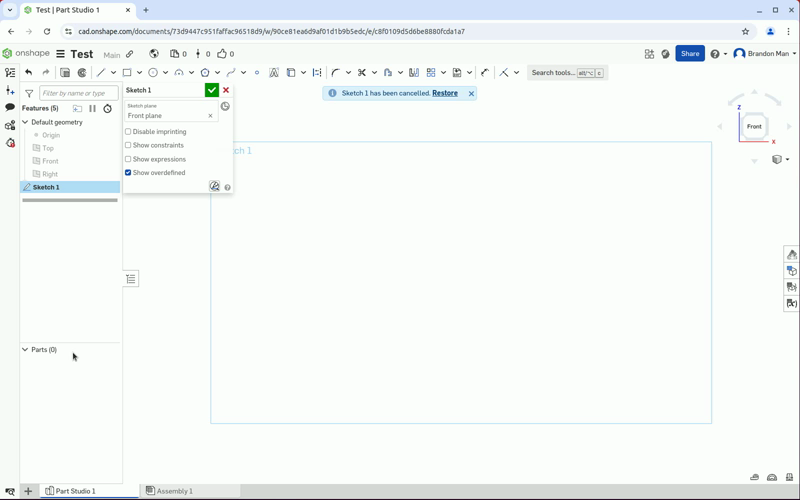
mouse_move(460, 282)
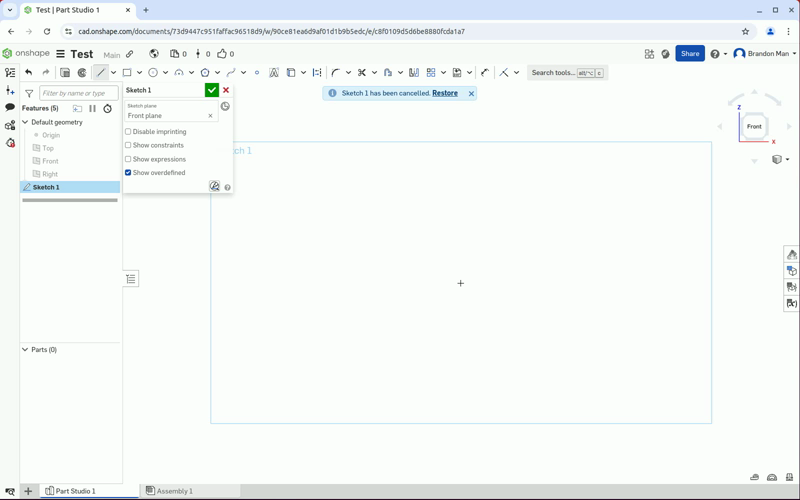
click(460, 282)
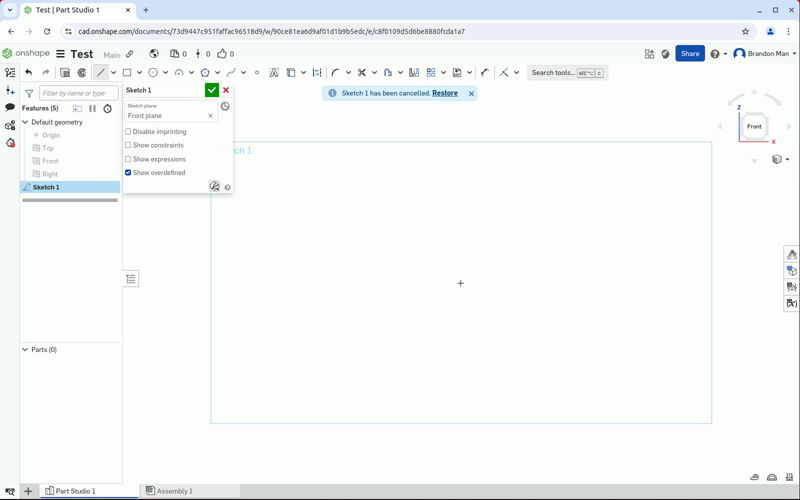
key_up(shift)
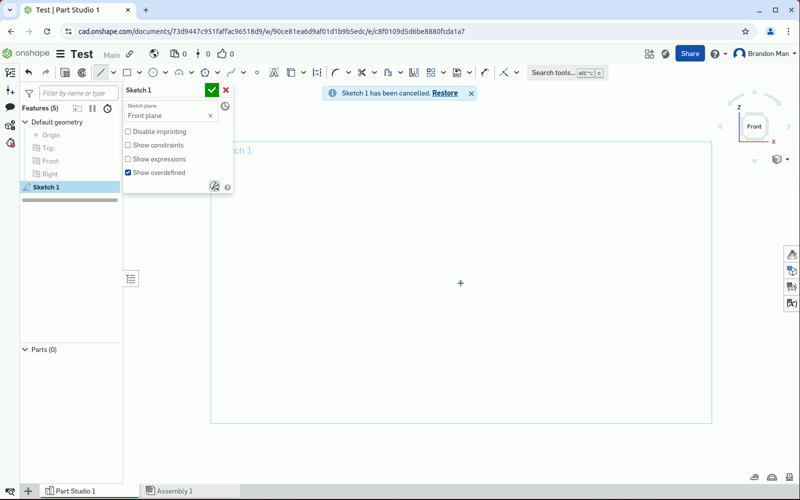
key_down(shift)
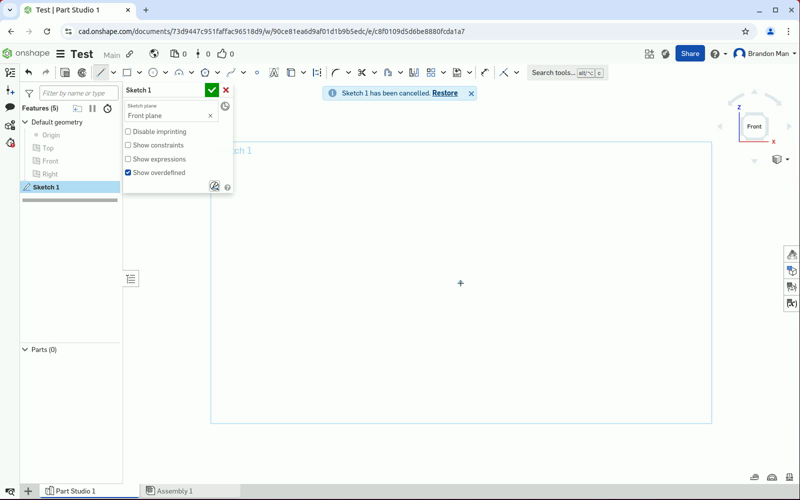
mouse_move(490, 282)
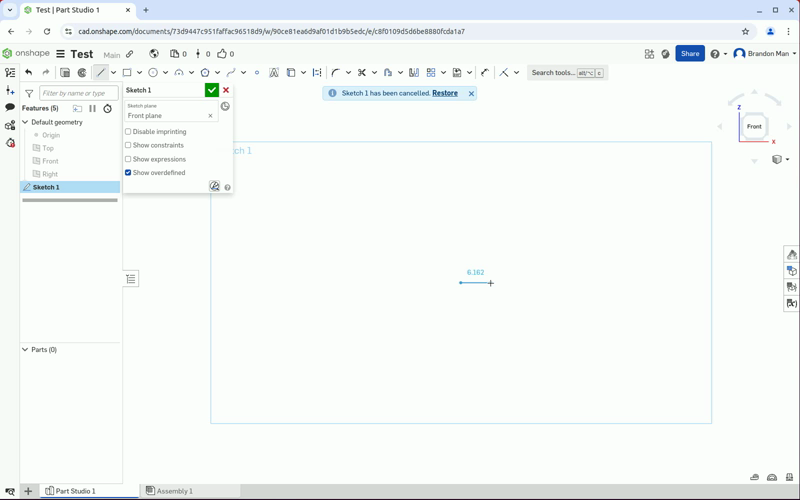
mouse_move(487, 282)
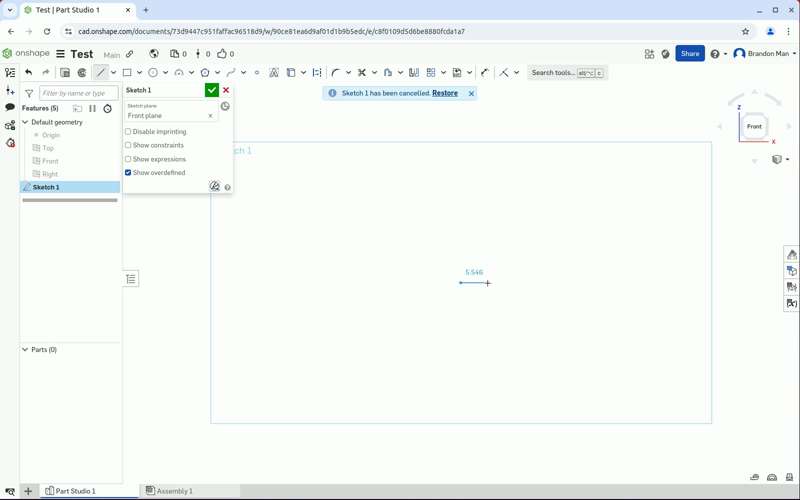
click(487, 282)
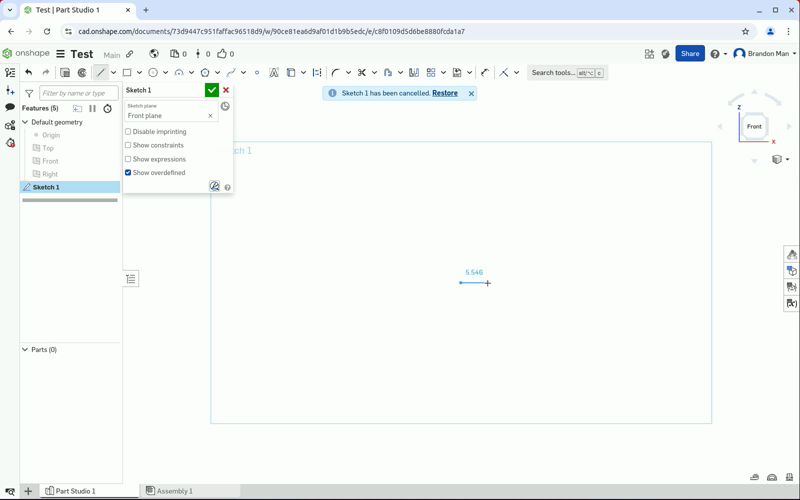
key_up(shift)
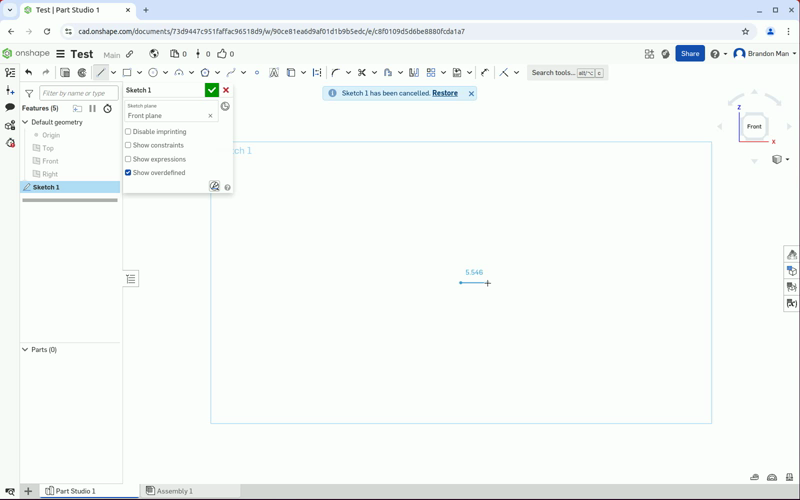
key_down(shift)
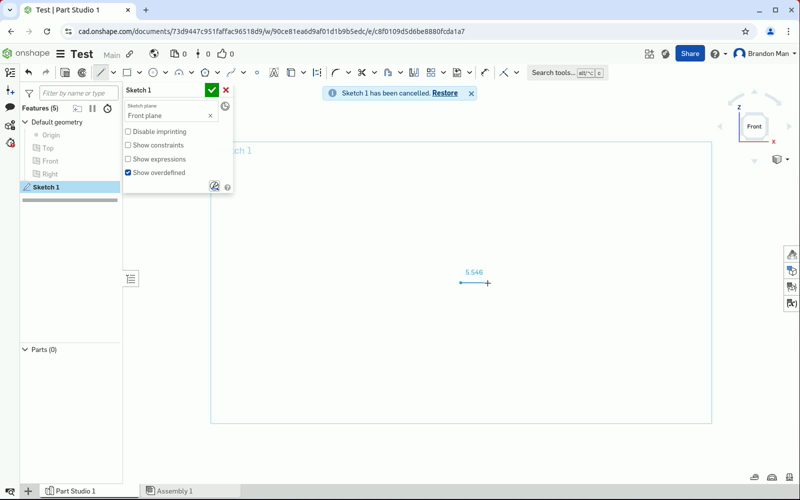
mouse_move(487, 198)
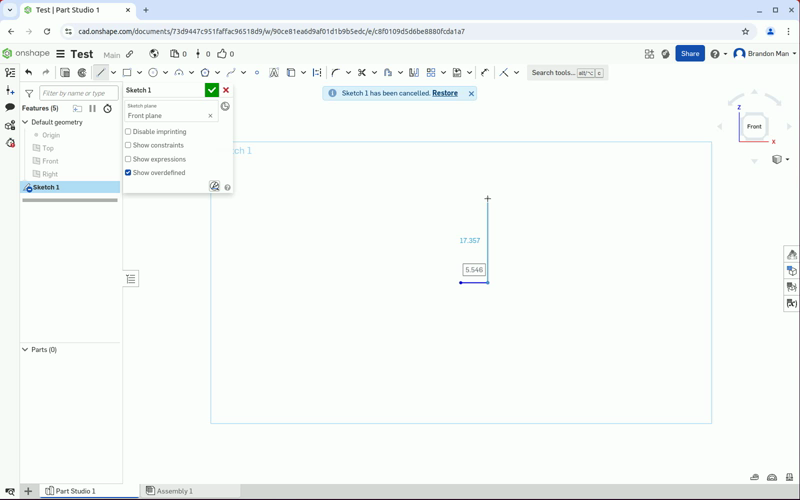
click(487, 198)
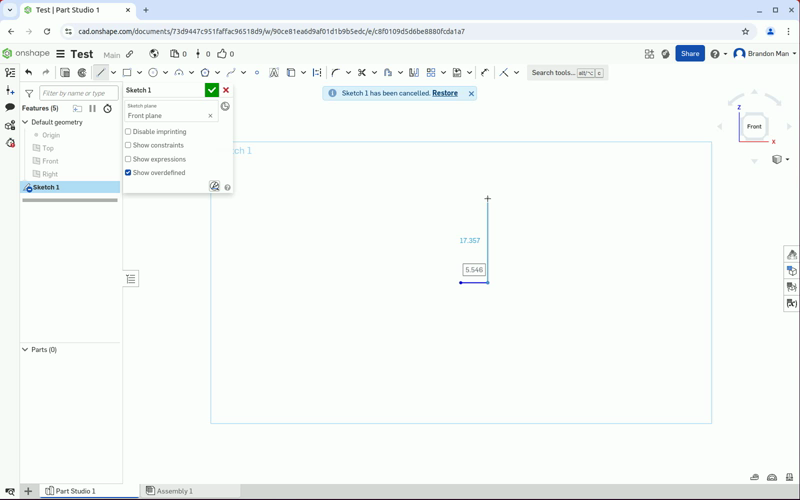
key_up(shift)
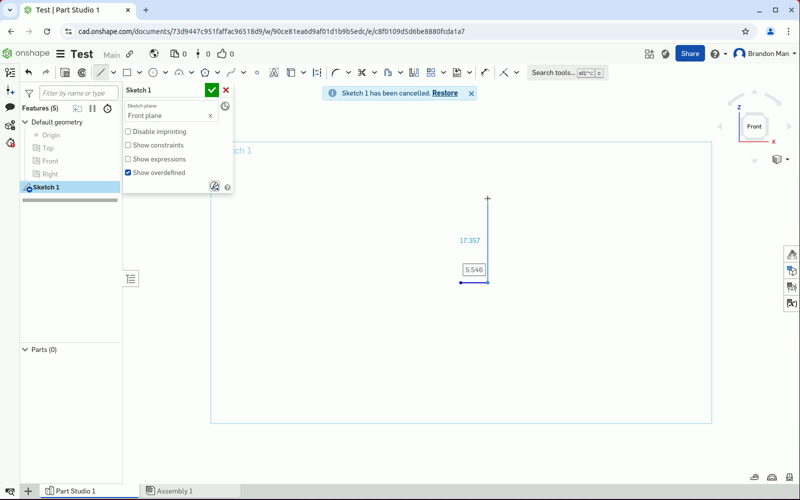
key_down(shift)
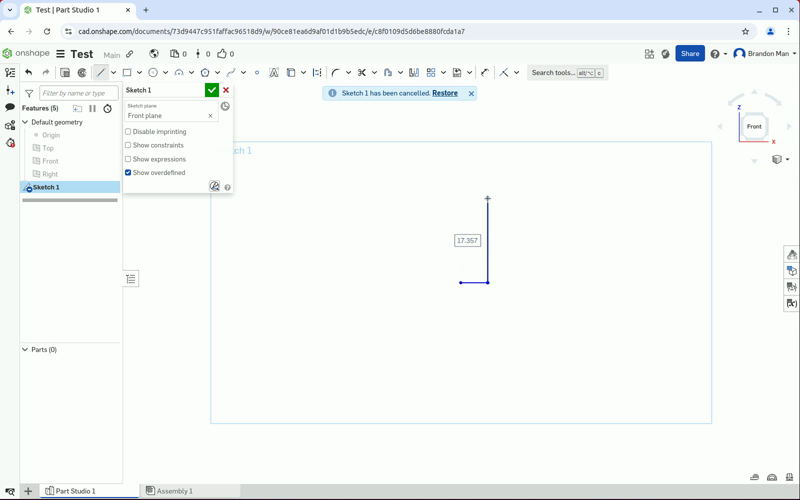
mouse_move(517, 198)
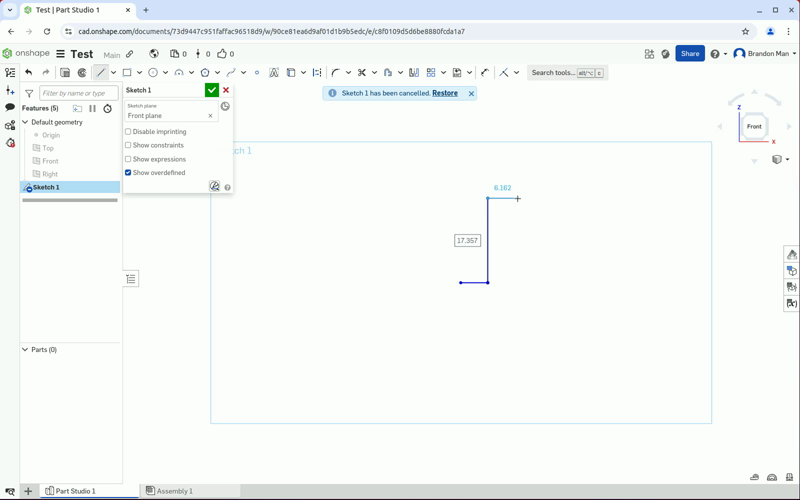
mouse_move(460, 172)
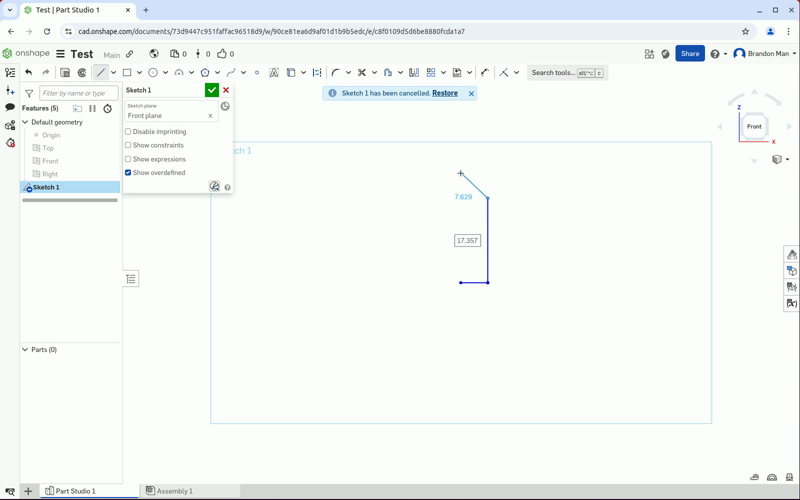
click(460, 172)
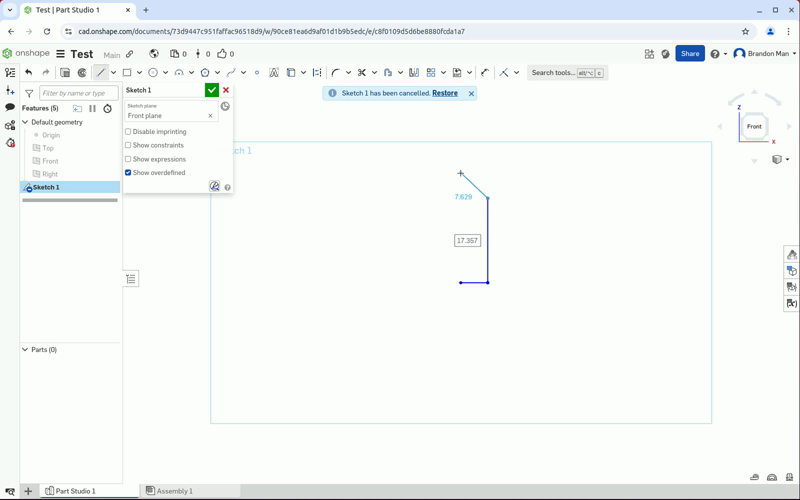
key_up(shift)
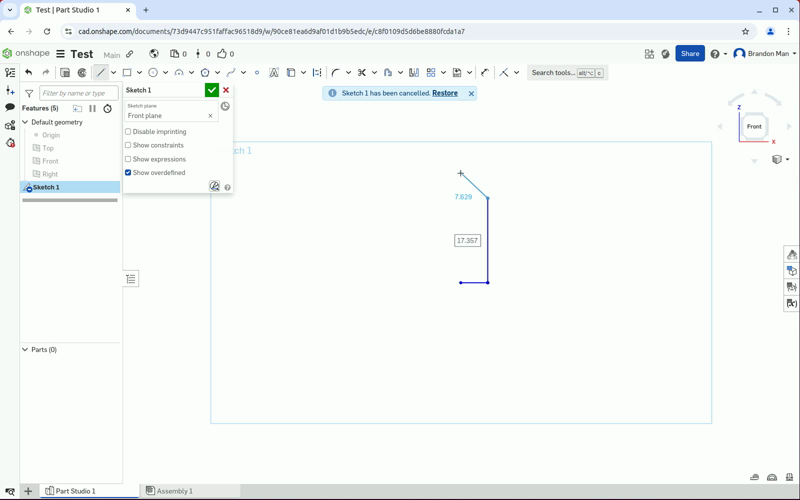
key_down(shift)
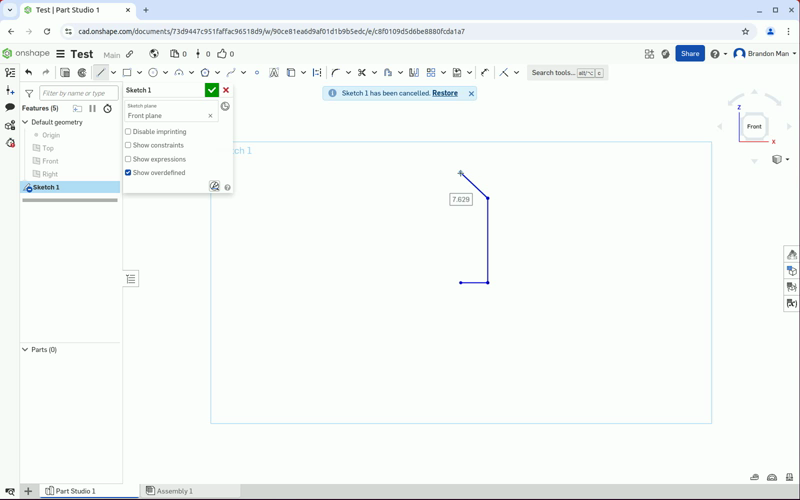
mouse_move(460, 282)
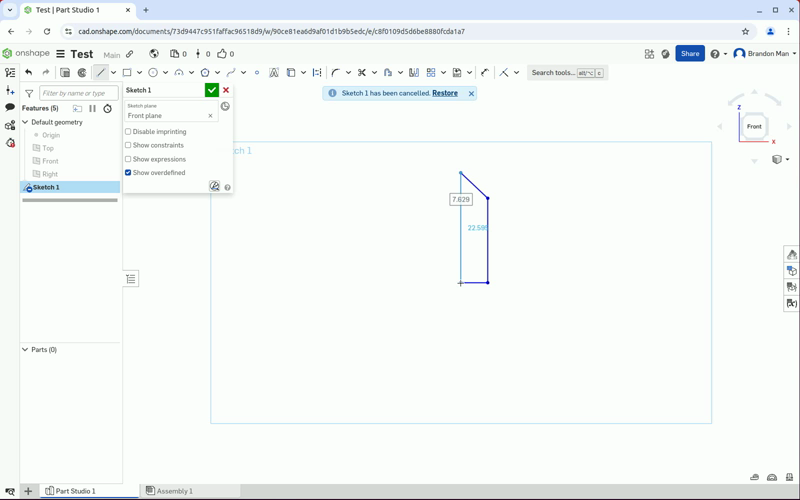
key_up(shift)
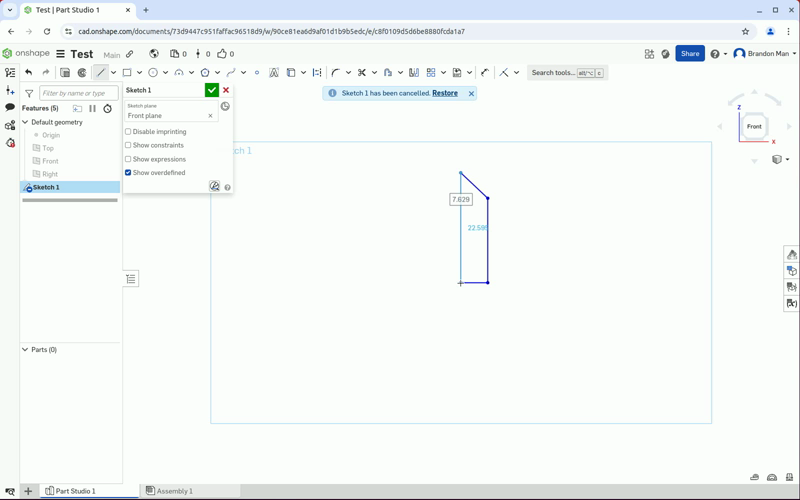
click(460, 282)
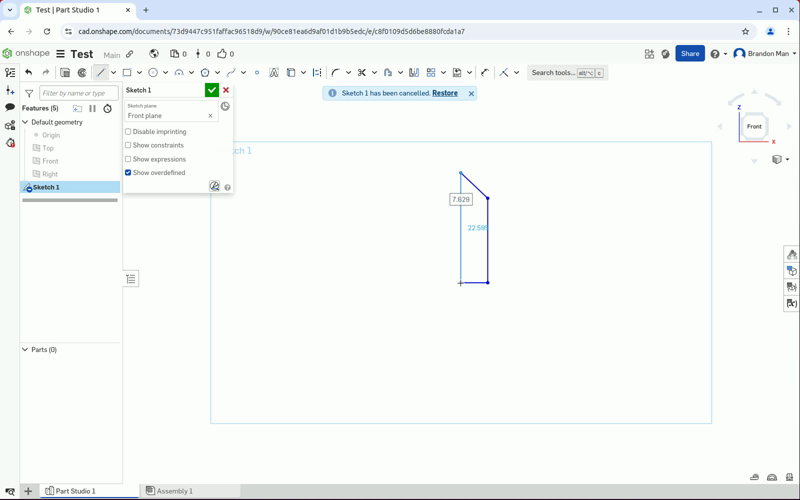
key(esc)
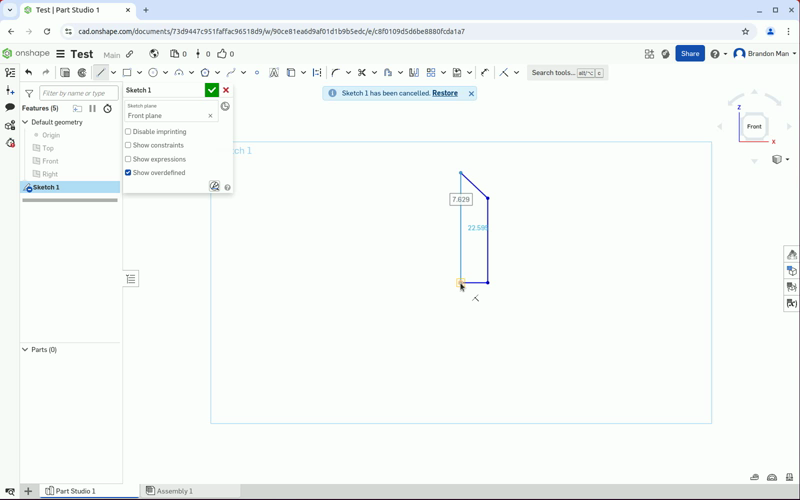
mouse_move(479, 225)
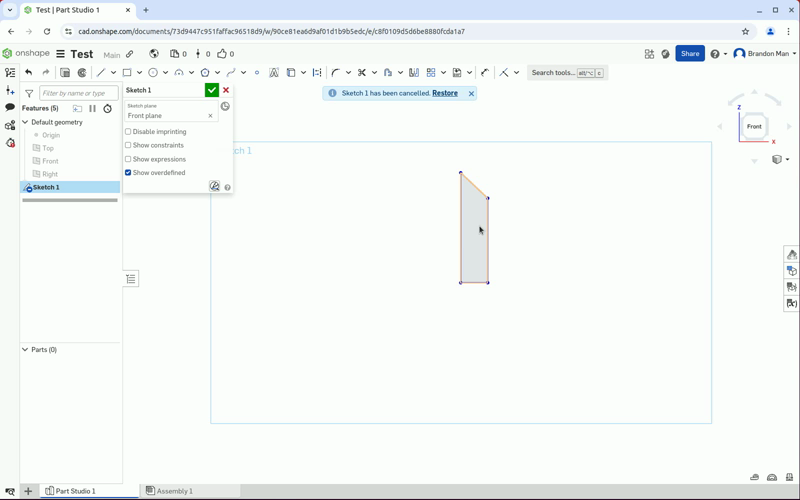
click(479, 225)
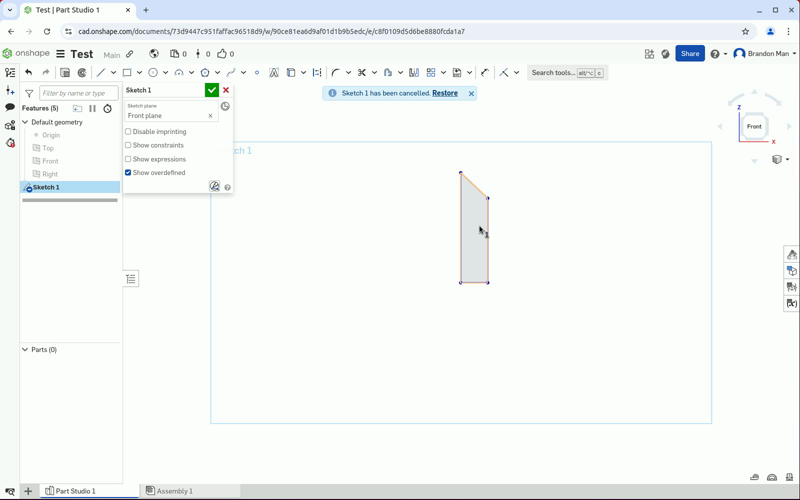
mouse_move(73, 352)
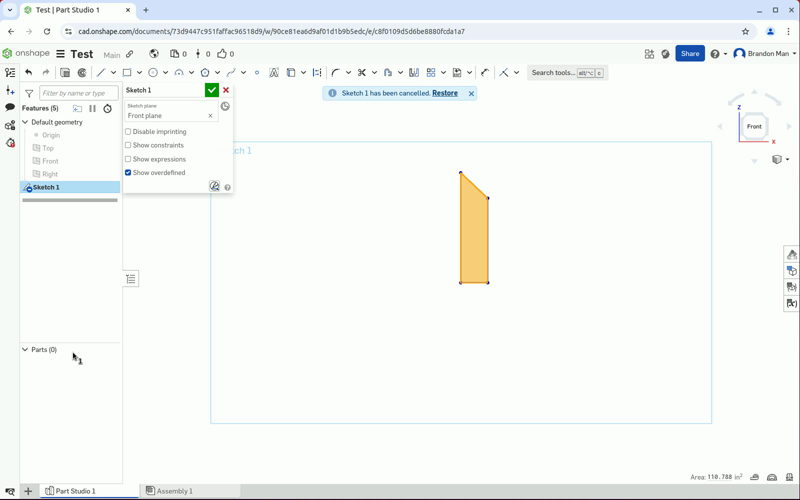
key(shift+y)
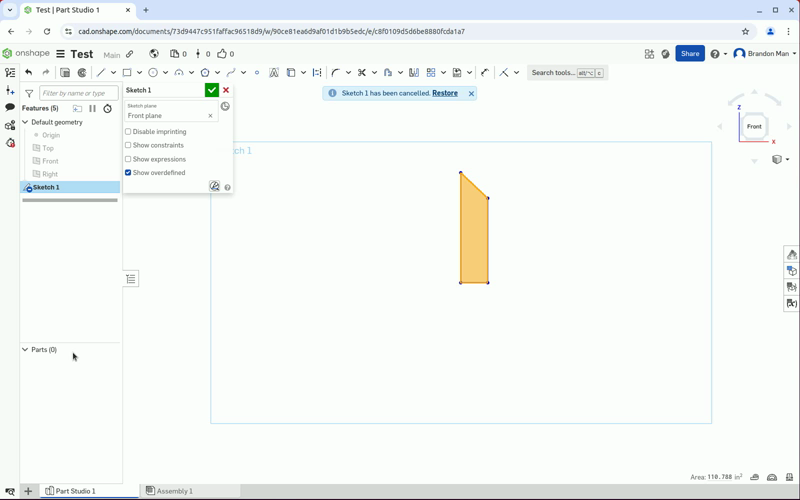
key(shift+e)
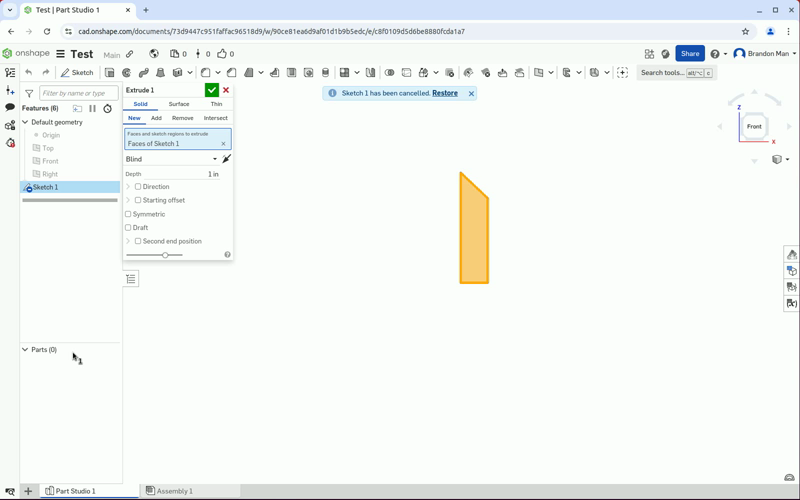
mouse_move(143, 106)
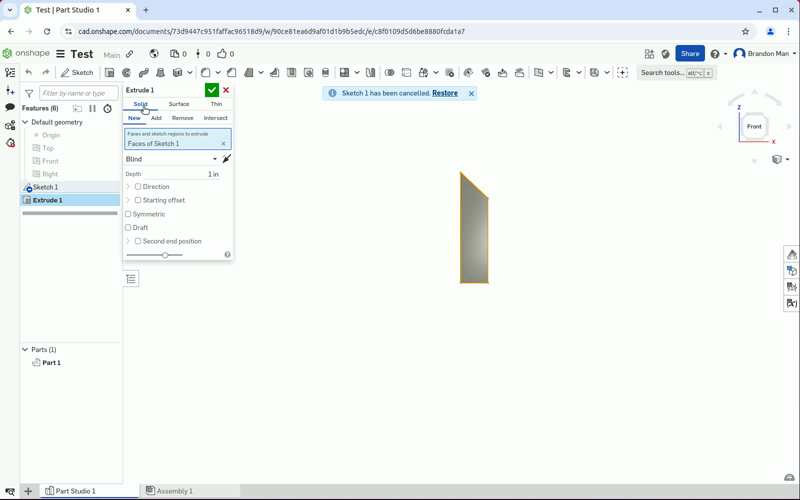
click(143, 106)
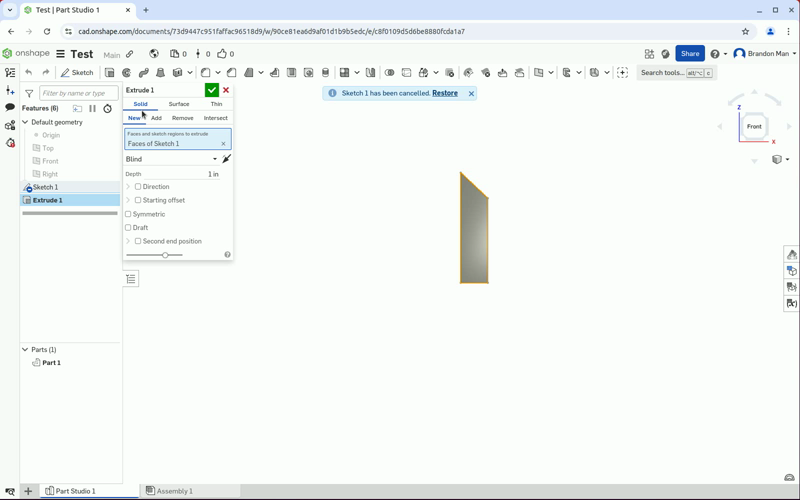
mouse_move(137, 120)
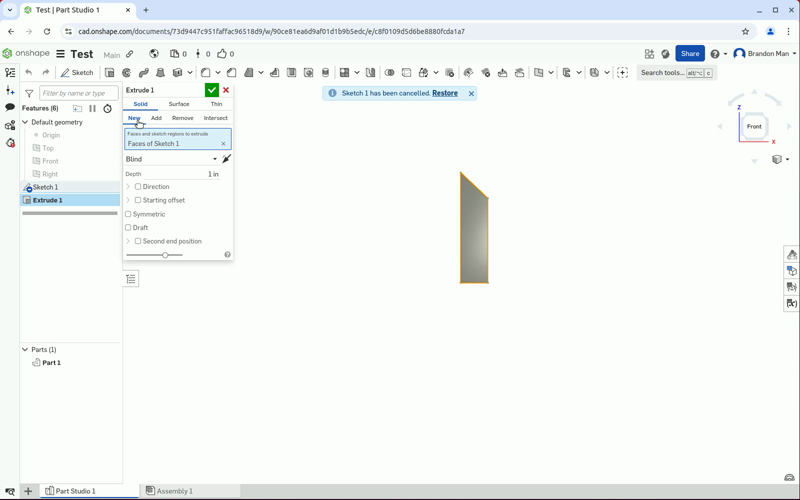
click(137, 120)
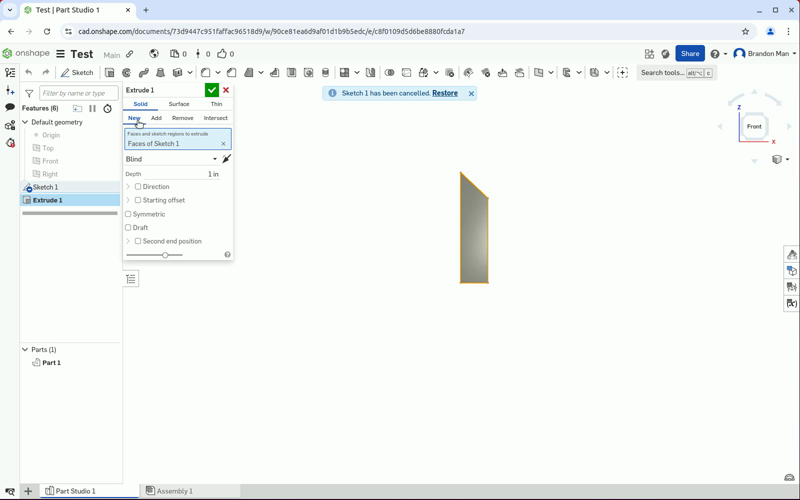
key(tab, 4)
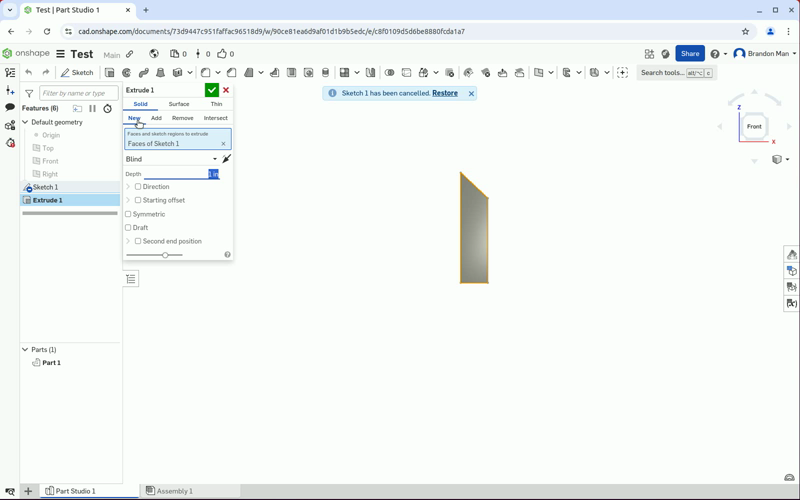
text(-10.832)
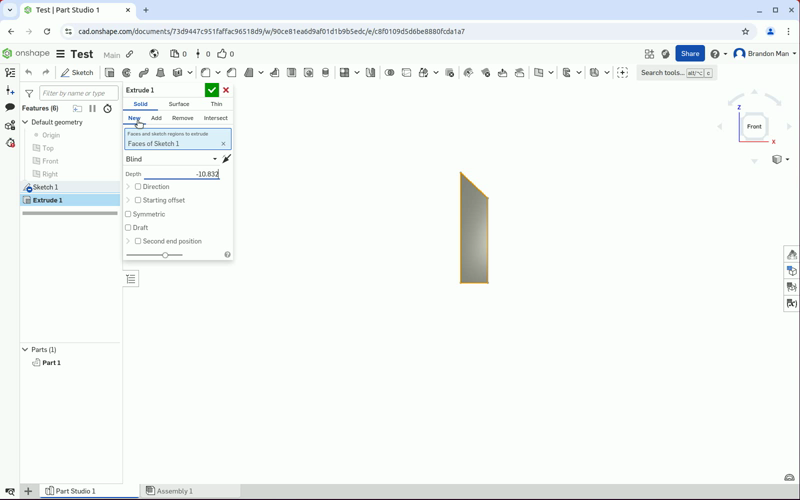
key(enter)
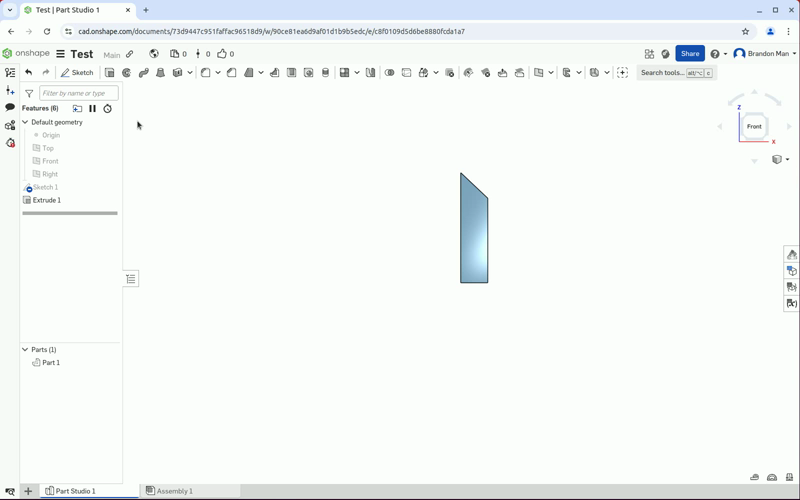
key(shift+h)
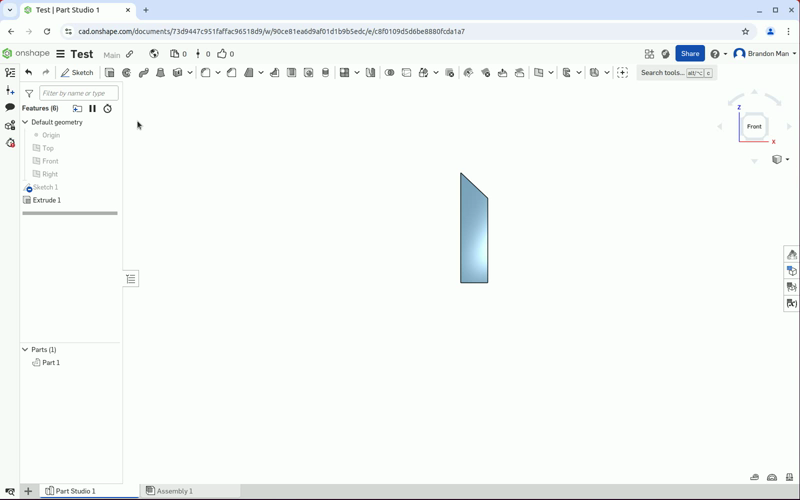
key(shift+h)
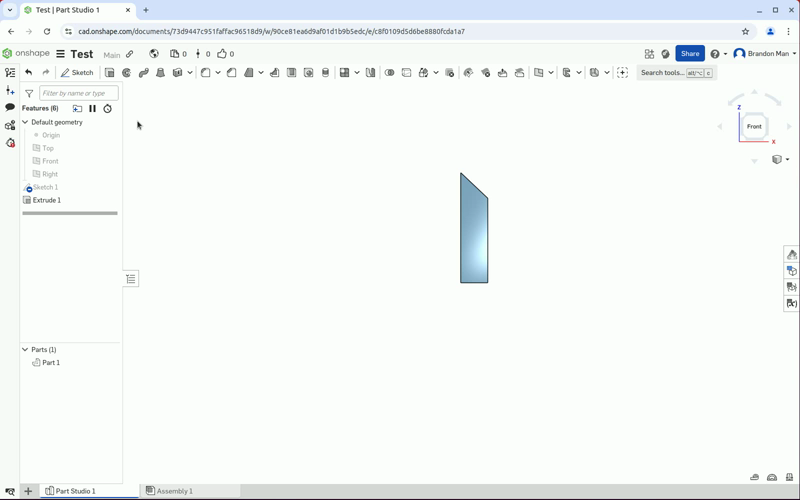
mouse_move(73, 189)
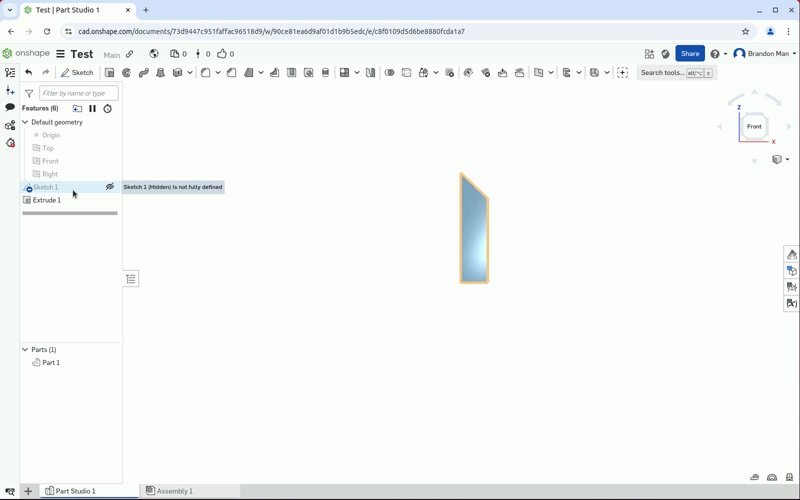
click(73, 189)
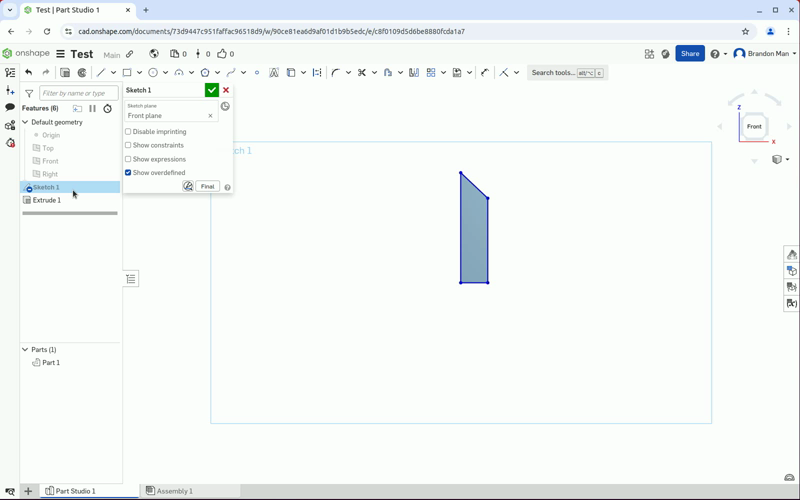
mouse_move(229, 92)
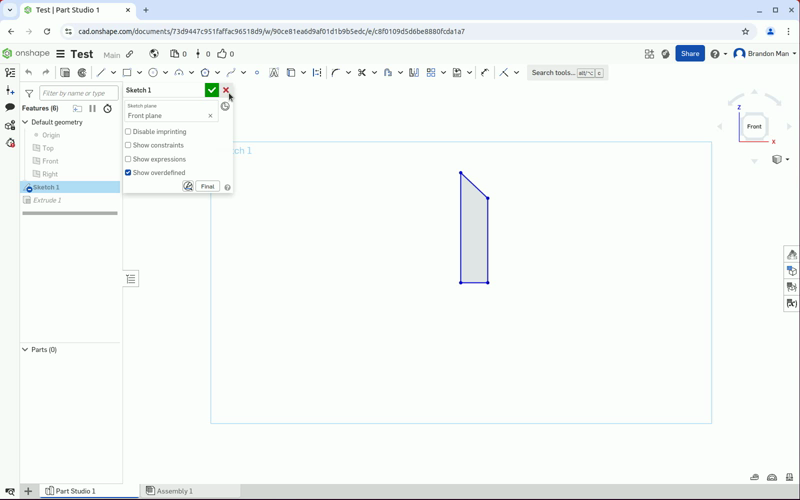
click(229, 92)
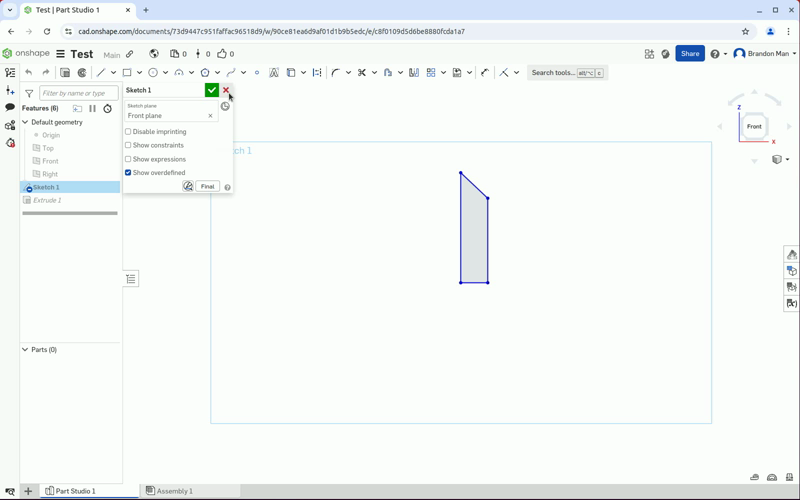
key(shift+s)
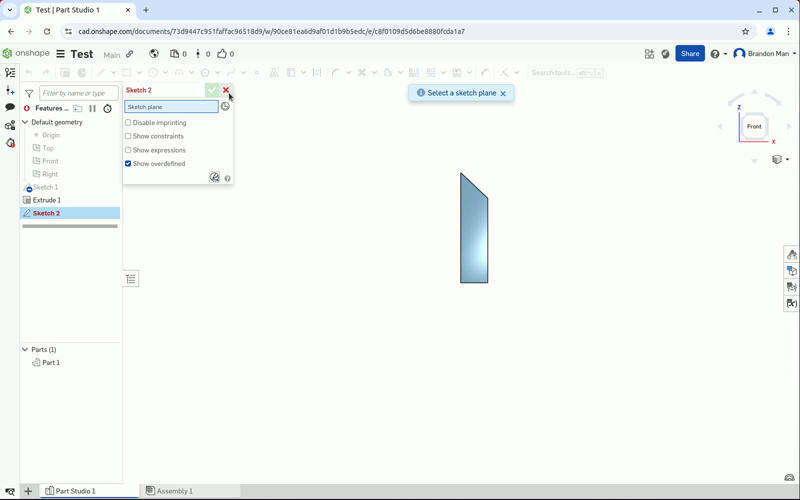
mouse_move(73, 163)
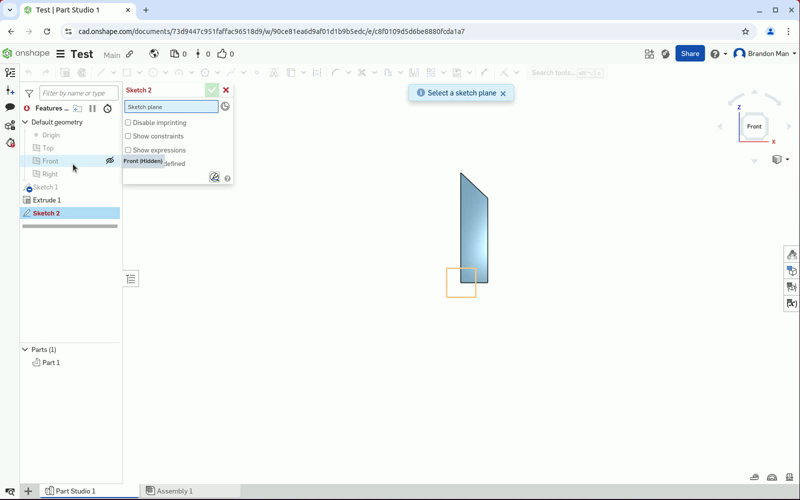
click(73, 163)
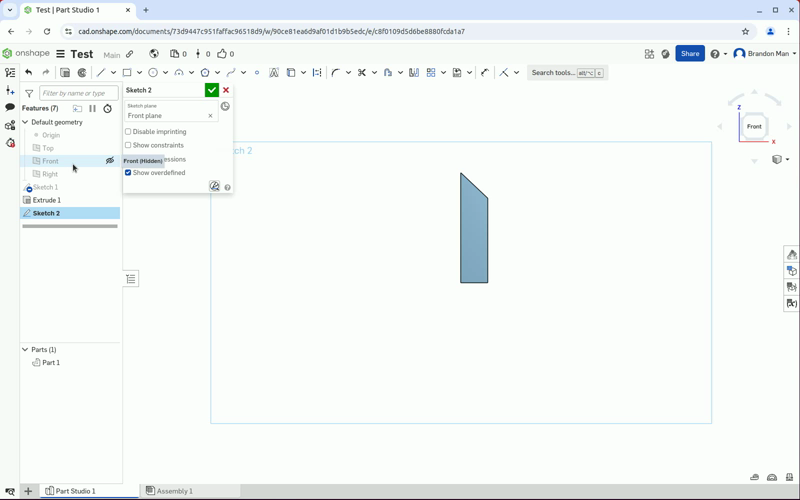
mouse_move(73, 352)
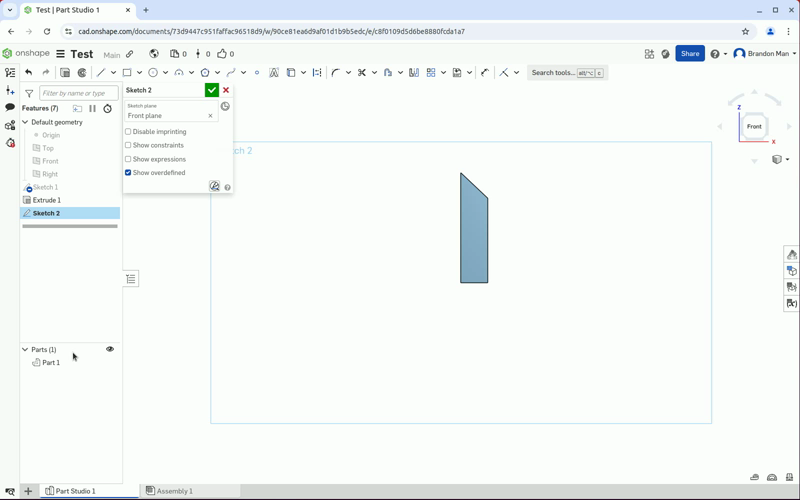
key(y)
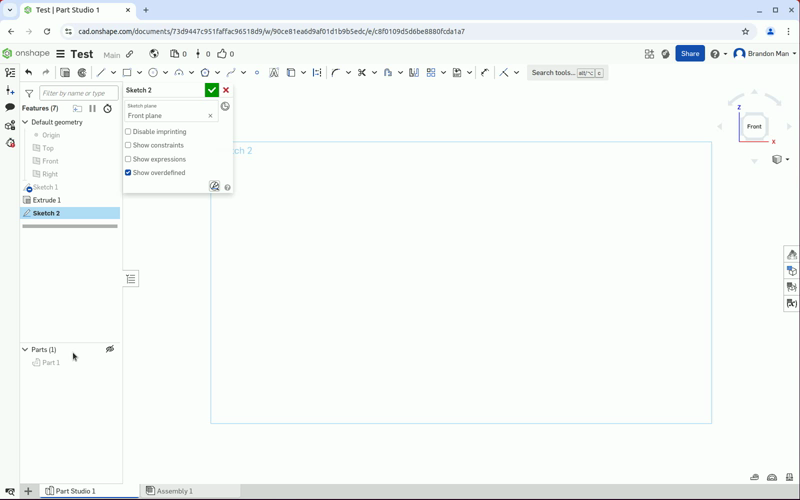
key(l)
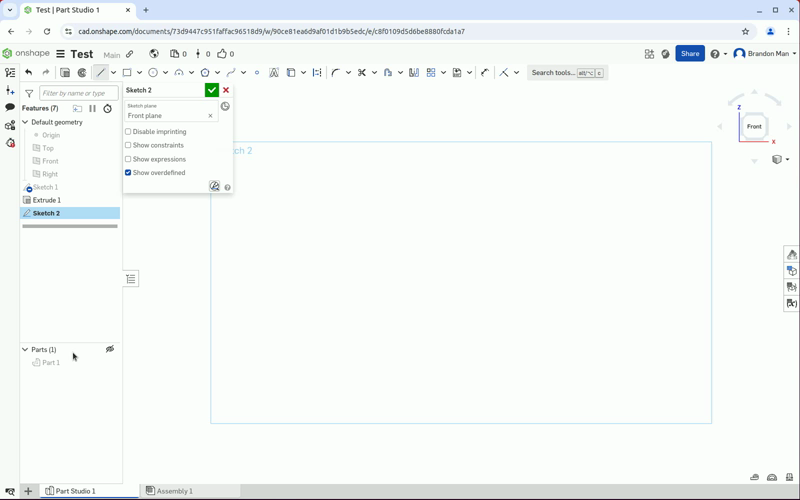
key_down(shift)
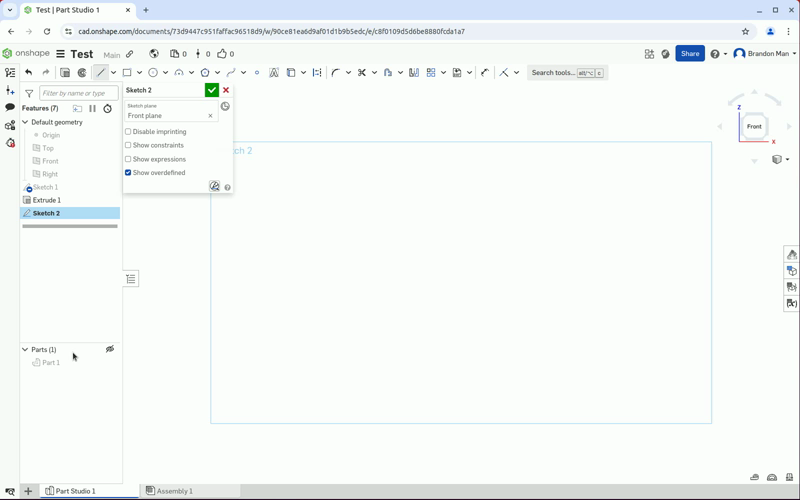
mouse_move(487, 282)
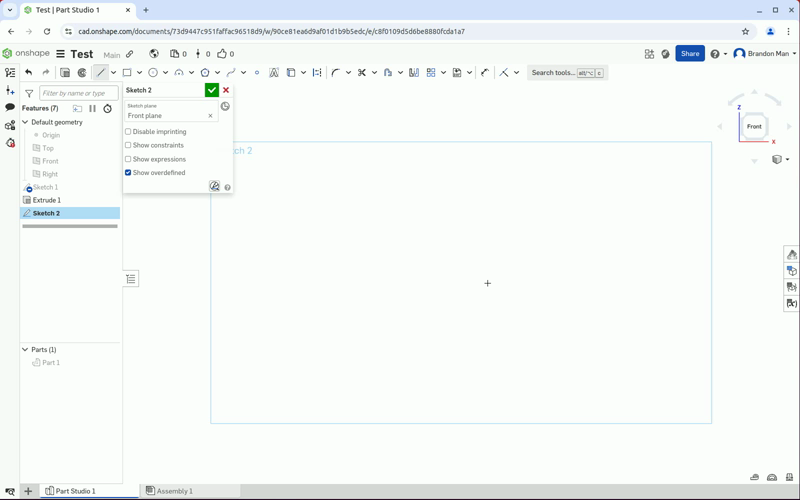
click(487, 282)
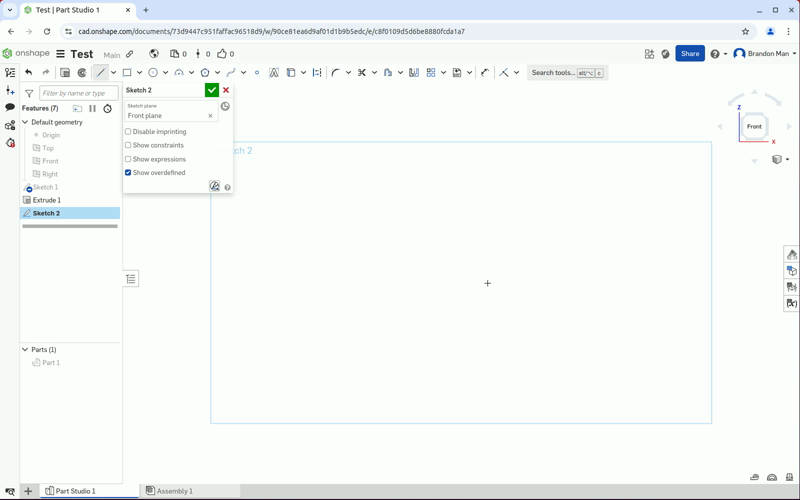
key_up(shift)
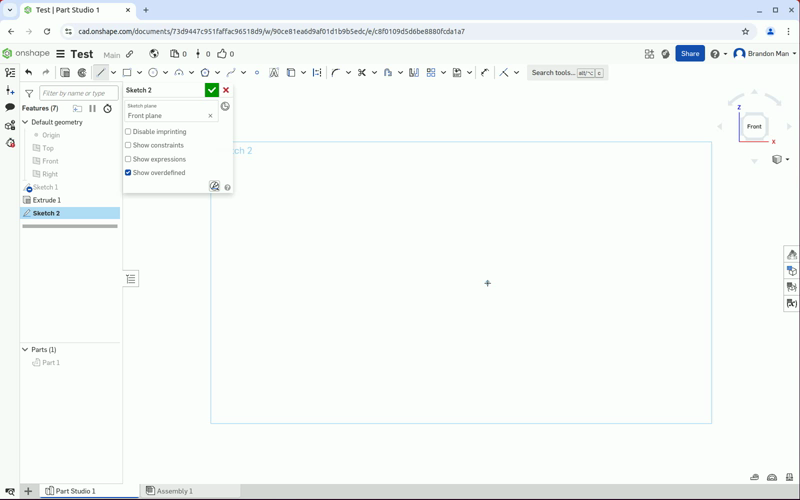
key_down(shift)
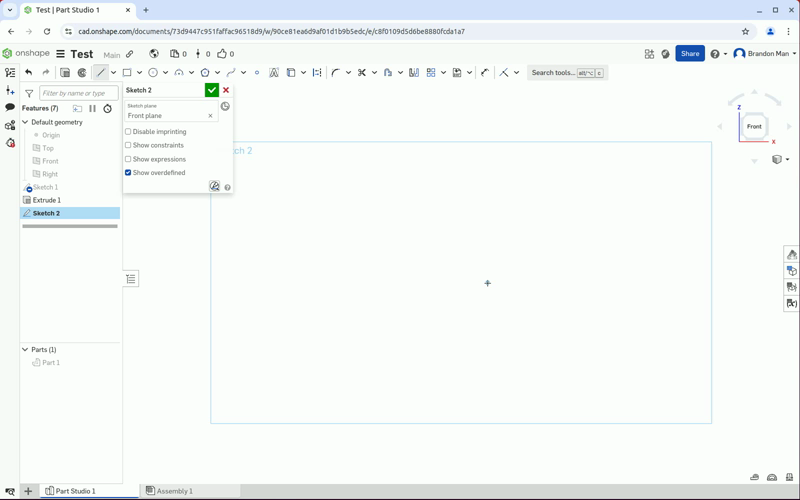
mouse_move(573, 282)
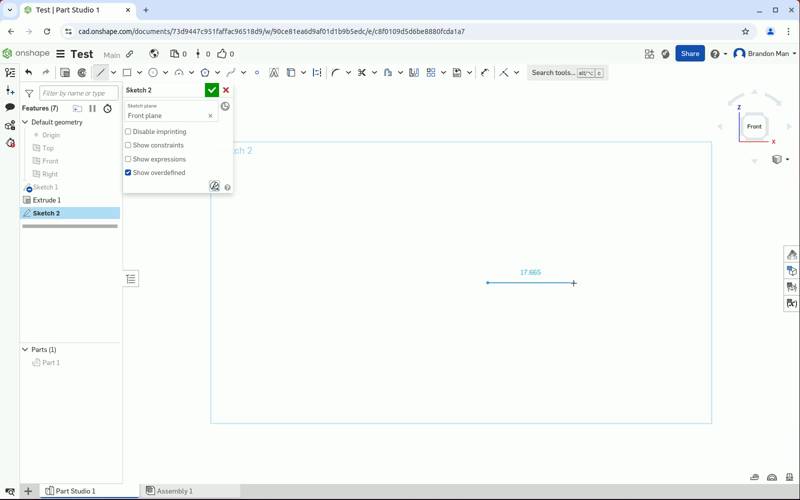
click(573, 282)
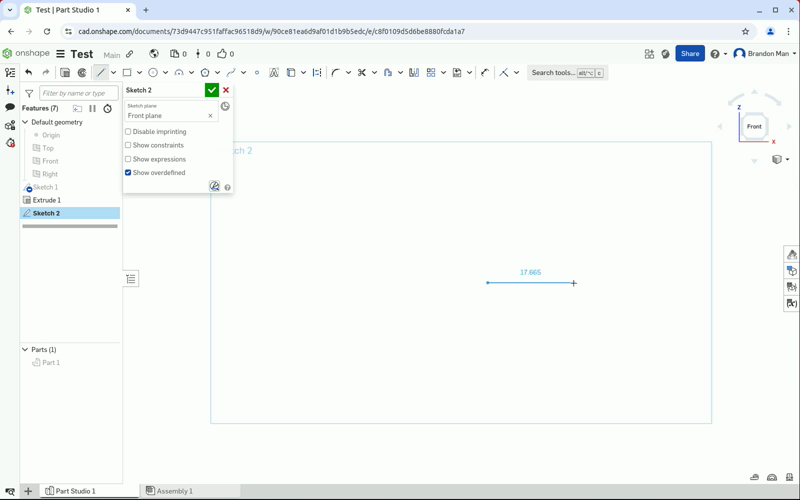
key_up(shift)
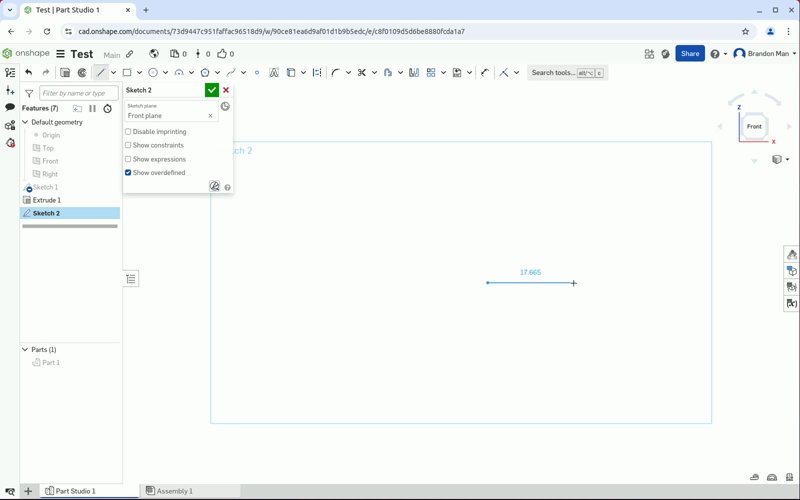
key_down(shift)
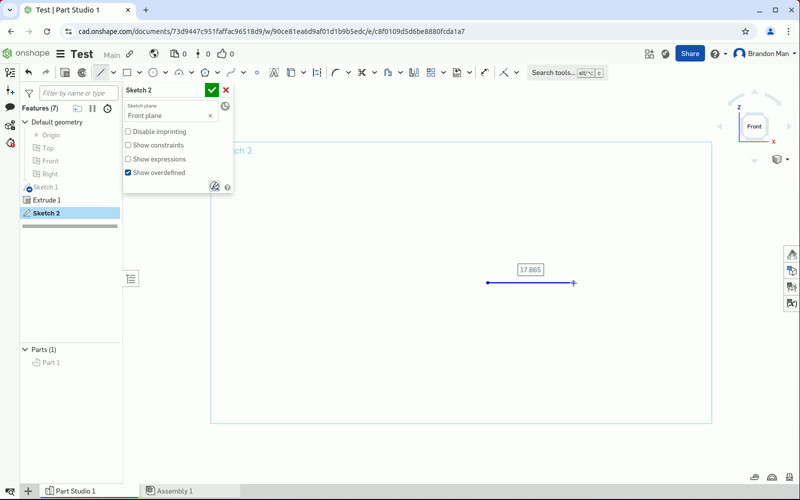
mouse_move(573, 217)
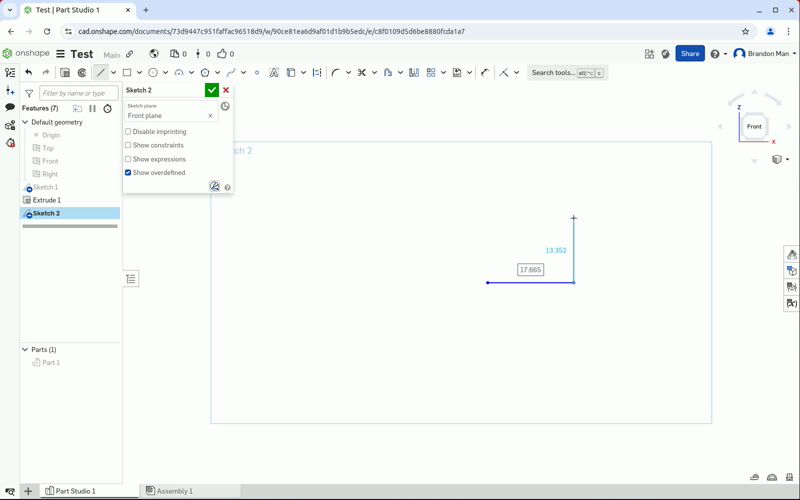
click(573, 217)
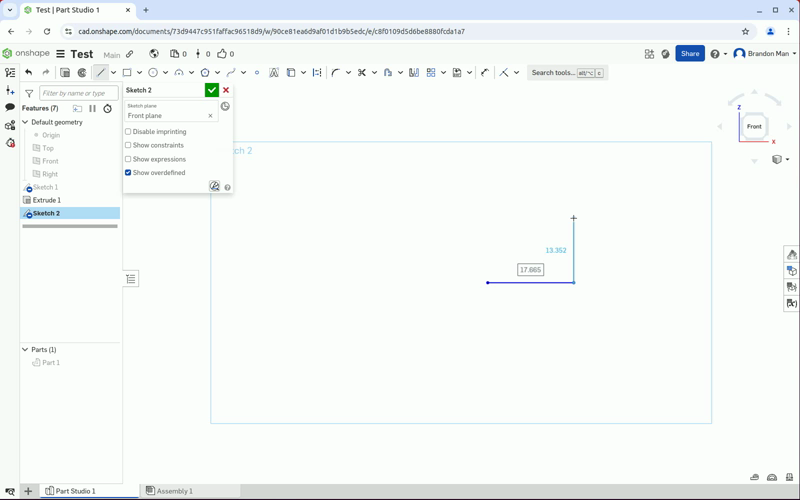
key_up(shift)
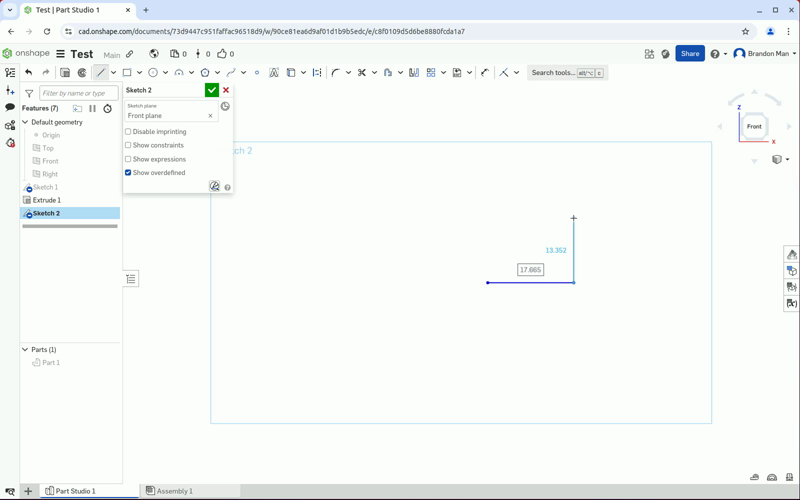
key_down(shift)
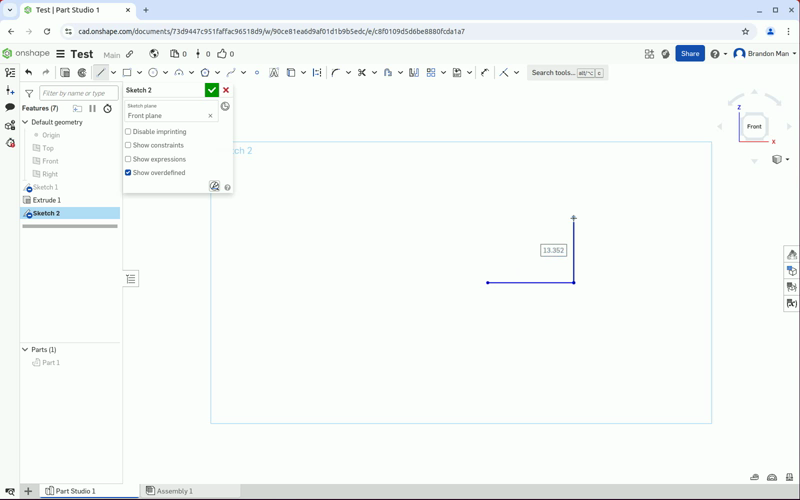
mouse_move(589, 217)
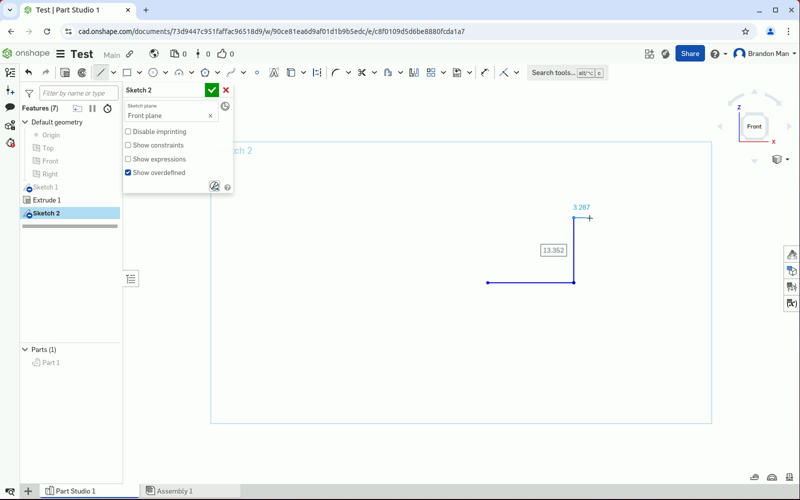
mouse_move(556, 217)
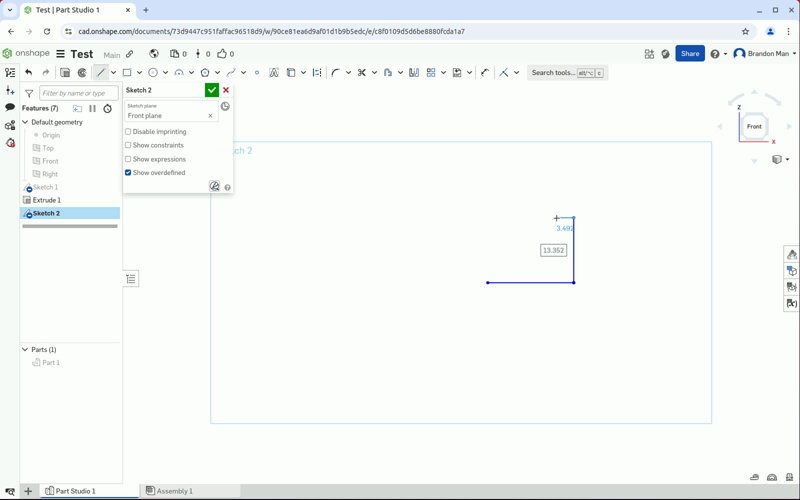
click(556, 217)
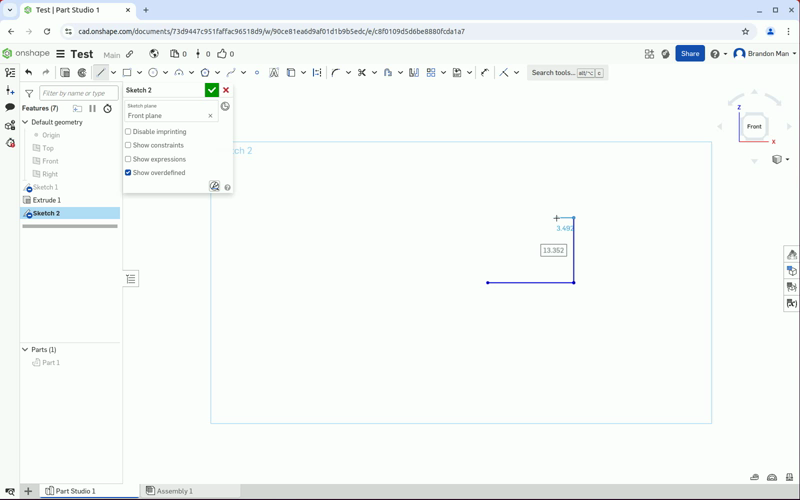
key_up(shift)
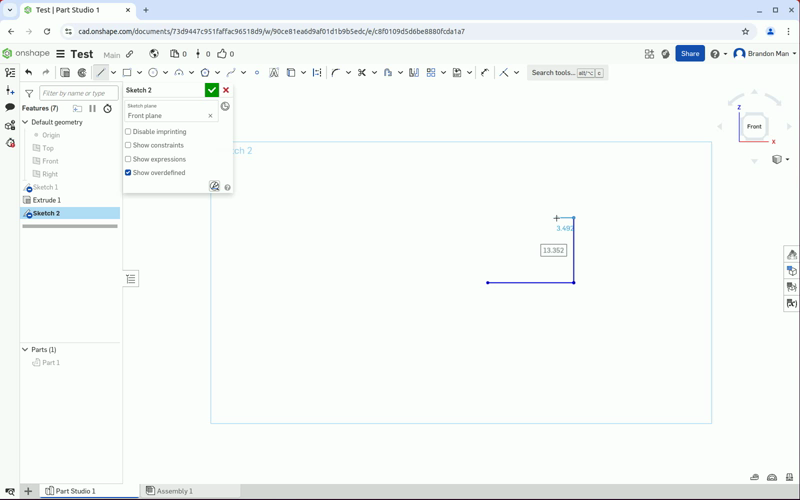
key_down(shift)
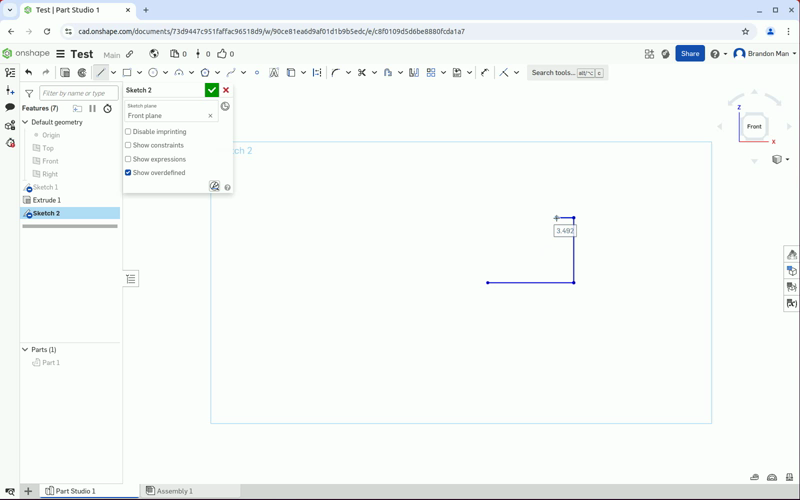
mouse_move(586, 217)
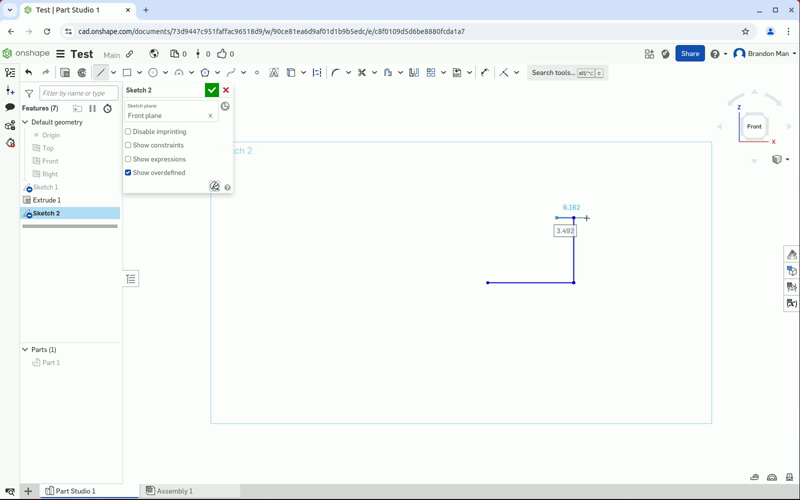
mouse_move(556, 241)
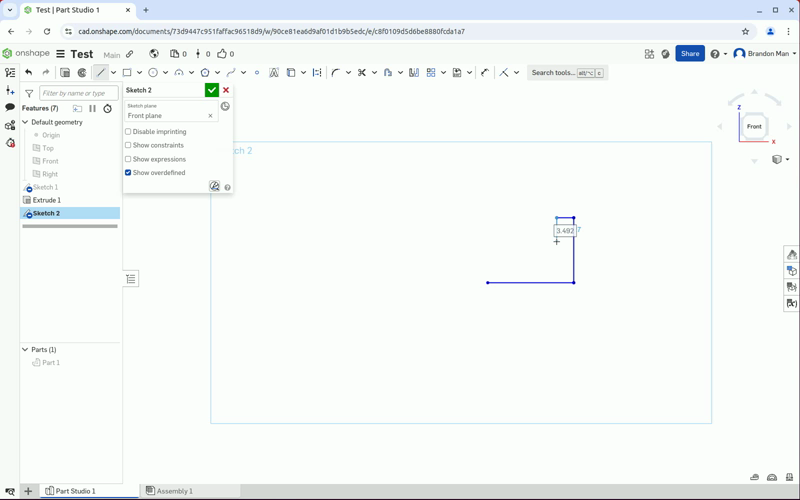
click(556, 241)
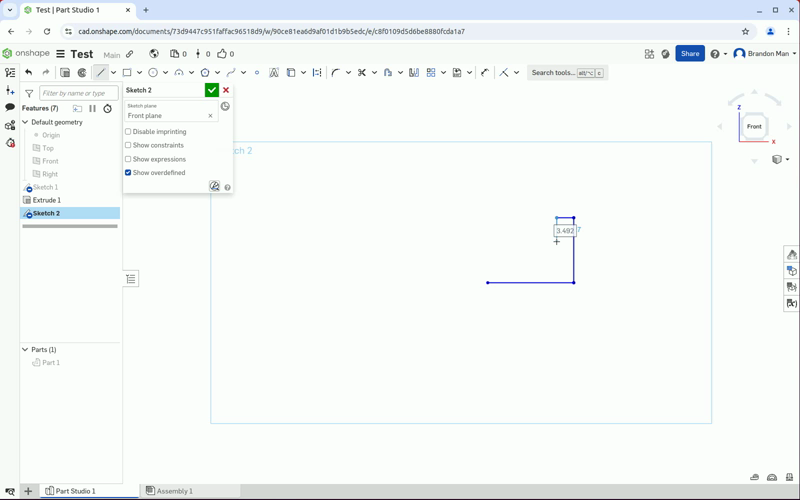
key_up(shift)
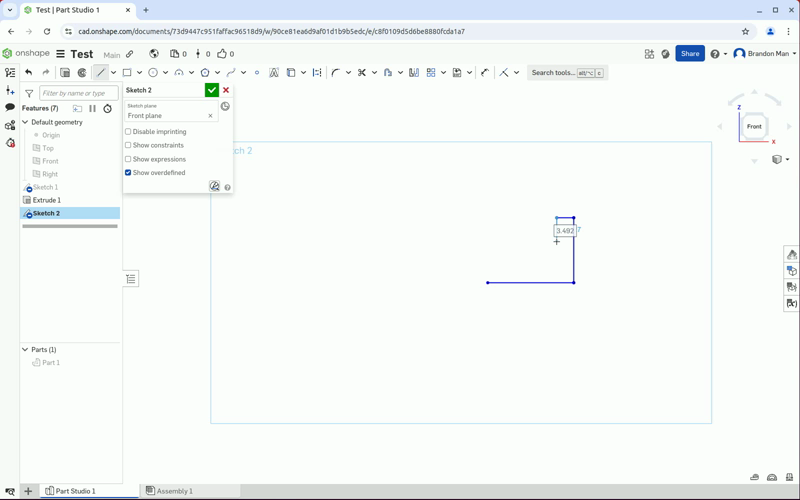
key_down(shift)
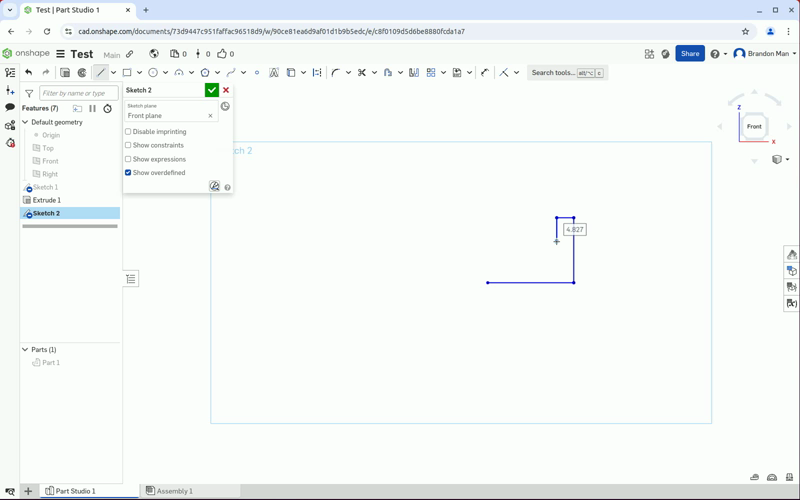
mouse_move(586, 241)
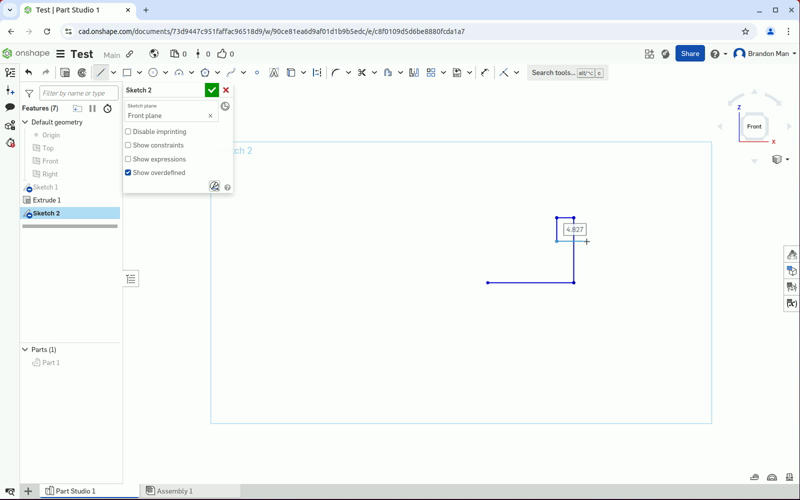
mouse_move(537, 241)
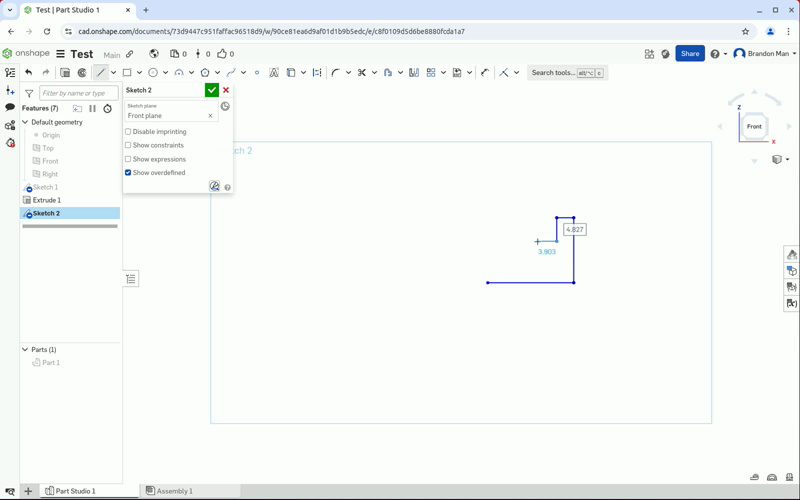
click(537, 241)
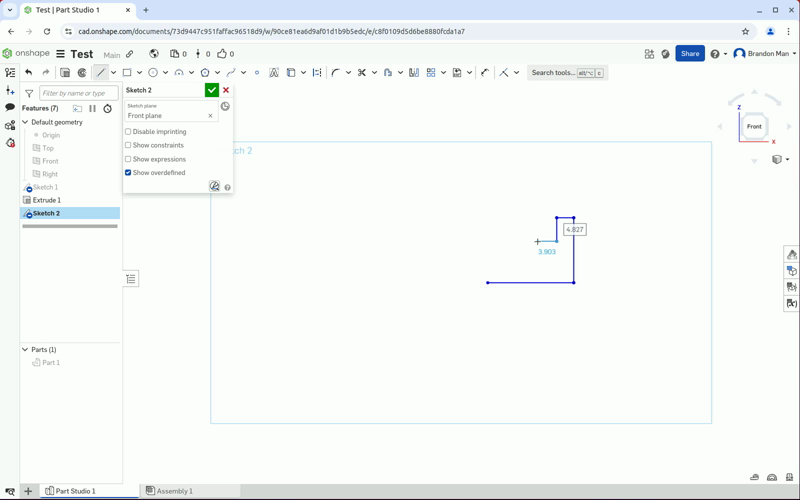
key_up(shift)
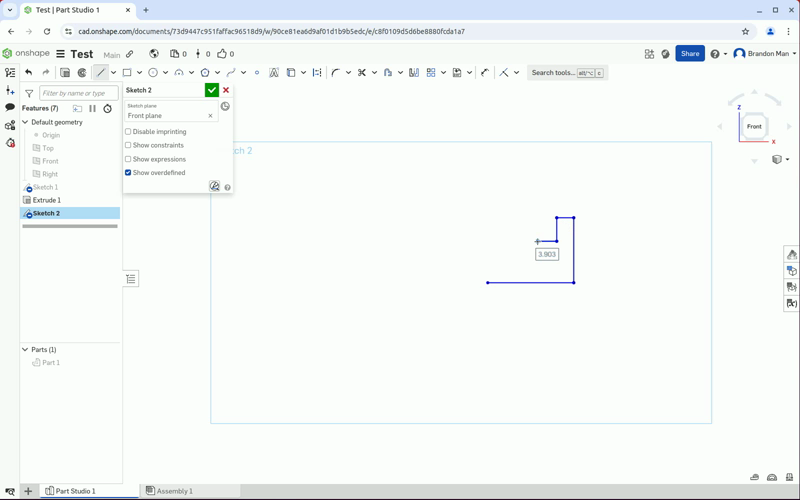
key_down(shift)
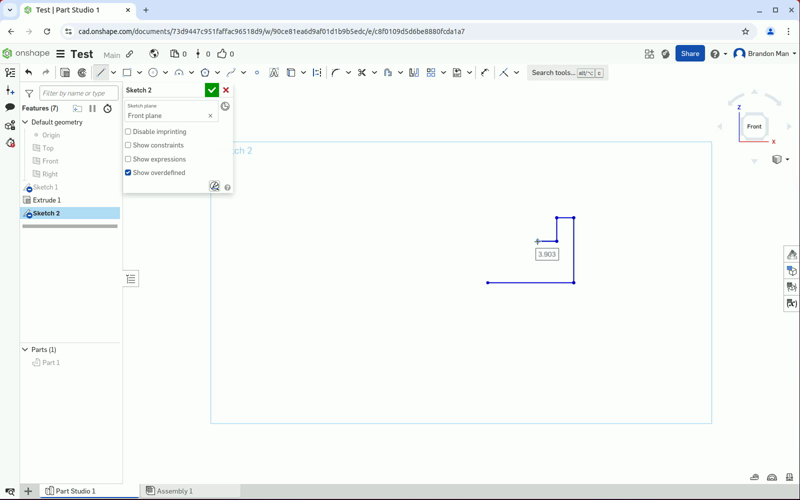
mouse_move(487, 198)
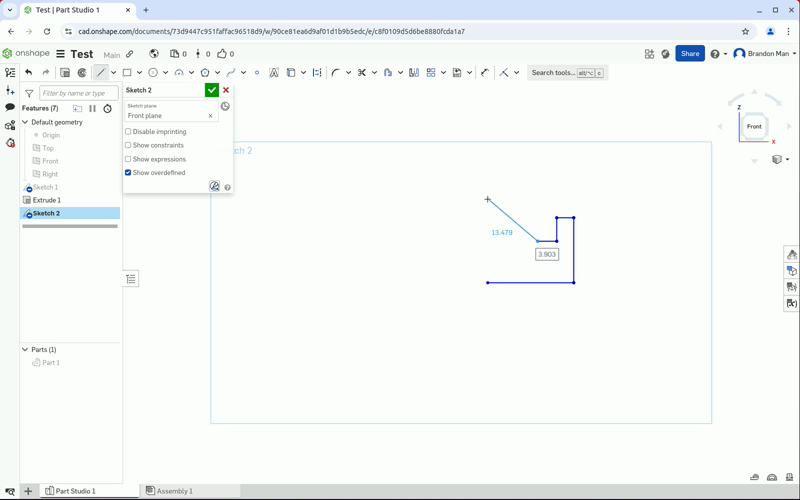
click(487, 198)
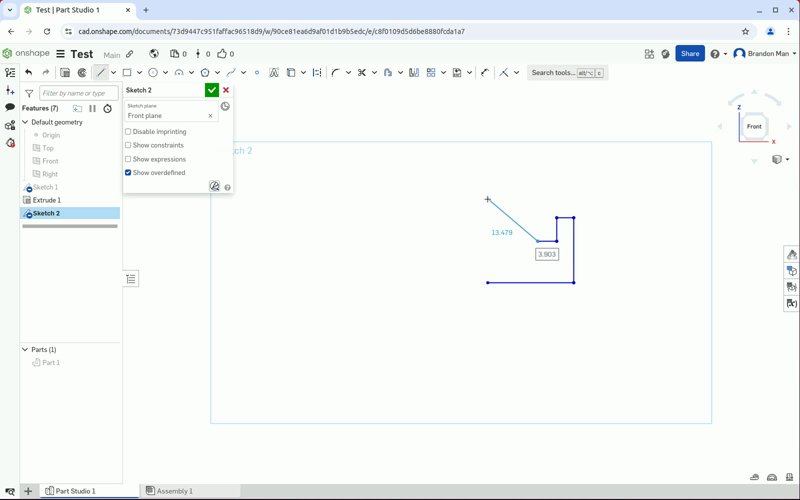
key_up(shift)
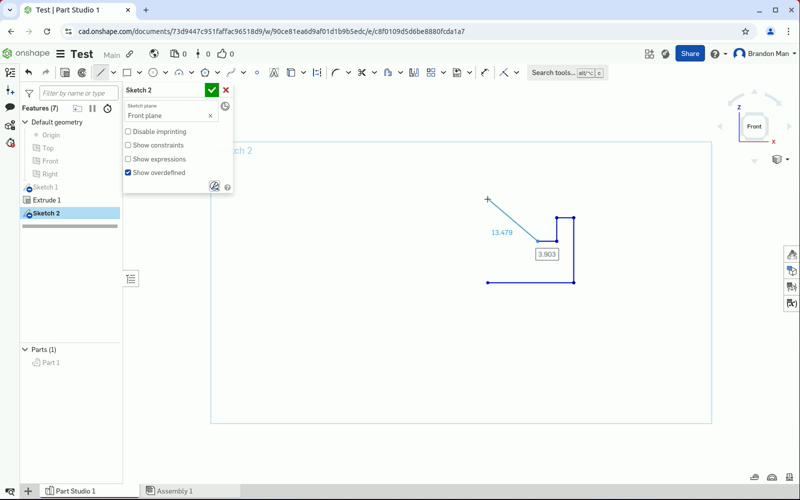
key_down(shift)
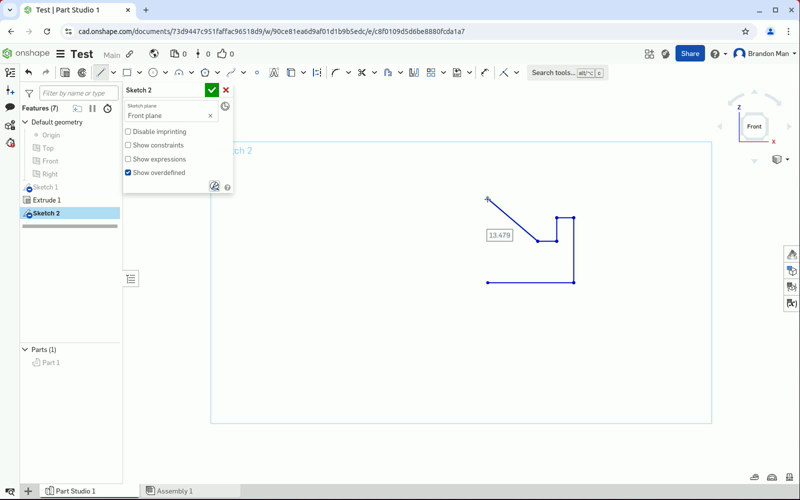
mouse_move(487, 282)
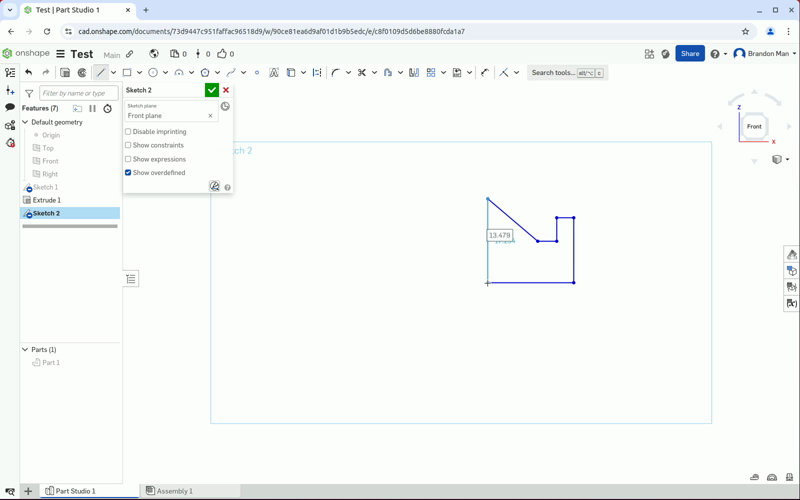
key_up(shift)
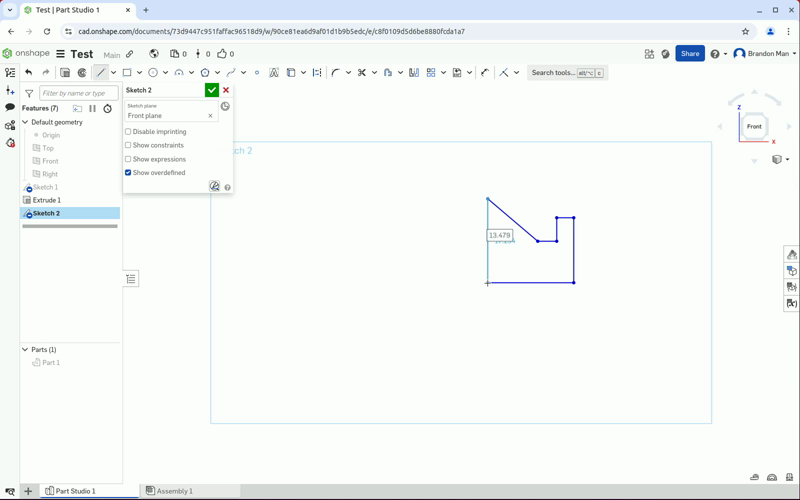
click(487, 282)
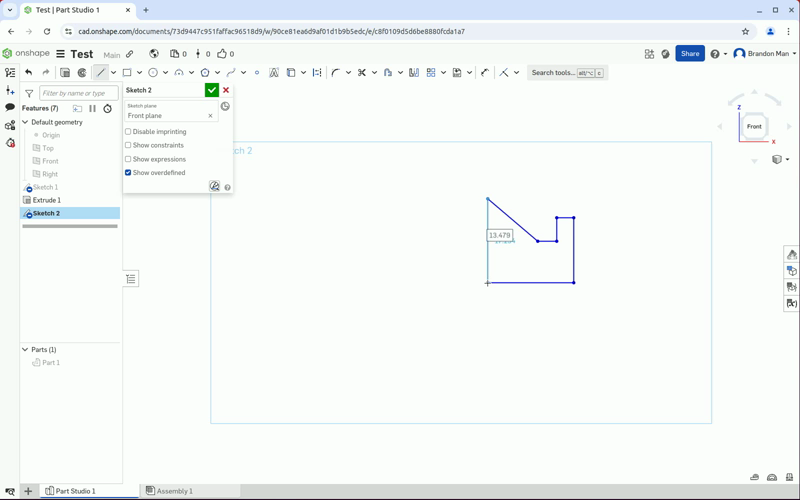
key(esc)
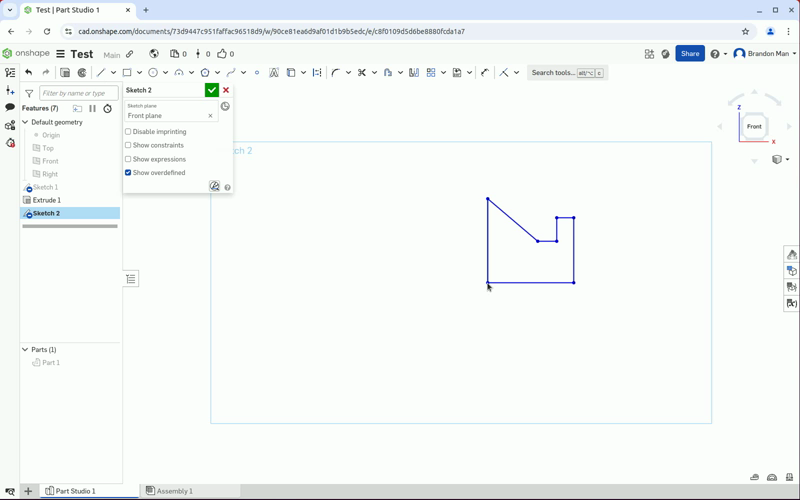
mouse_move(528, 247)
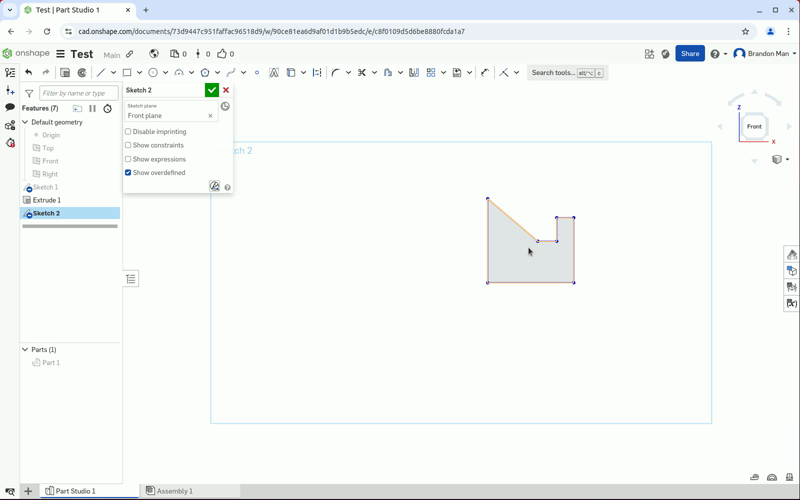
click(528, 247)
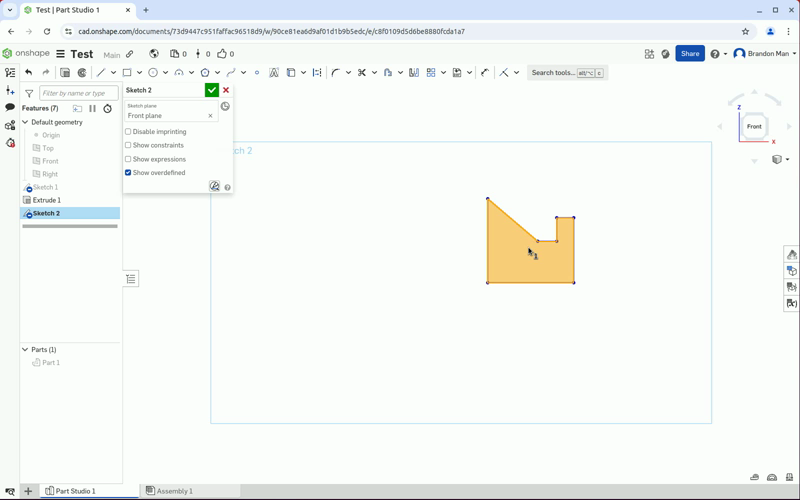
mouse_move(73, 352)
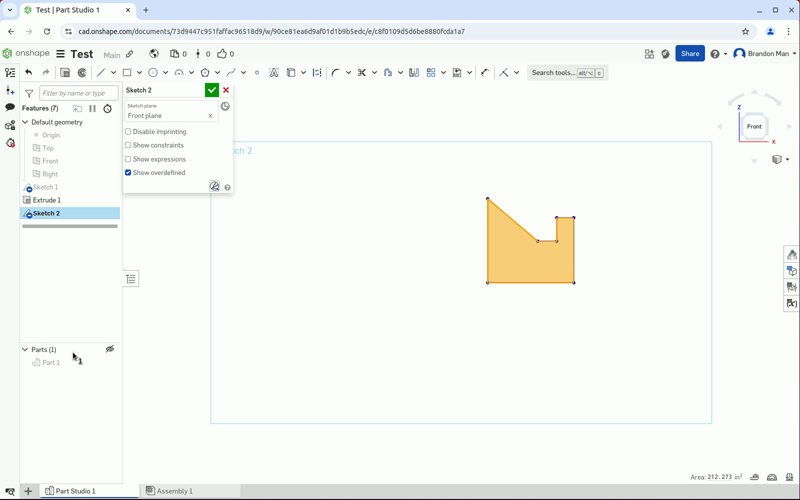
key(shift+y)
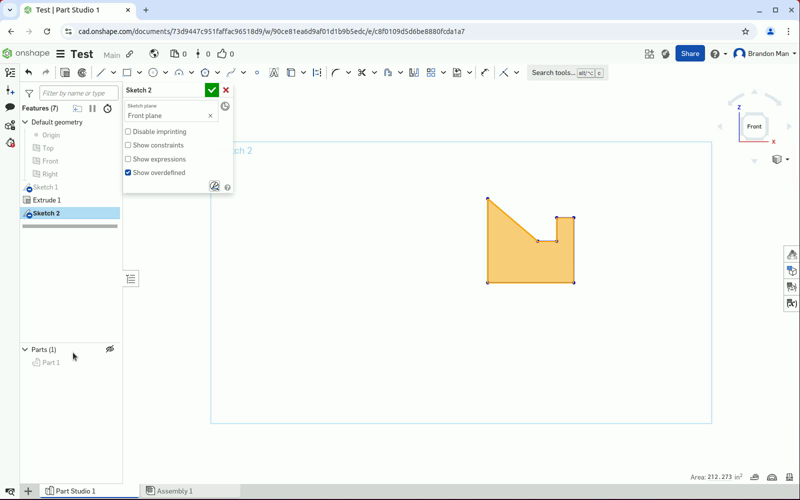
key(shift+e)
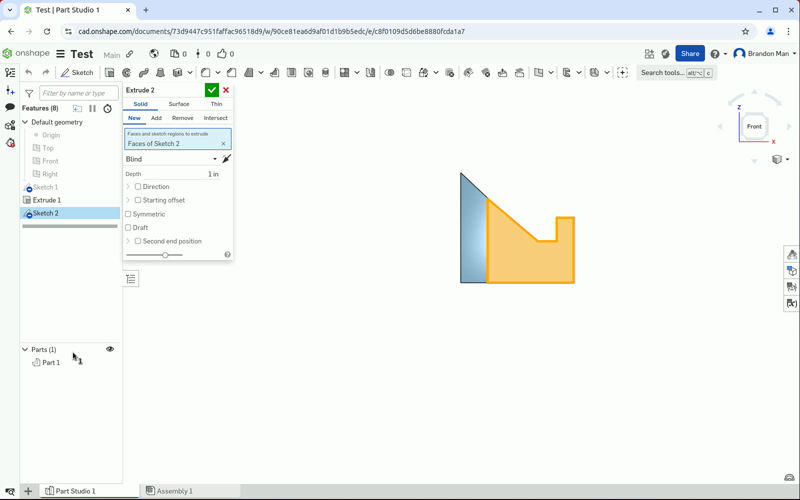
mouse_move(143, 106)
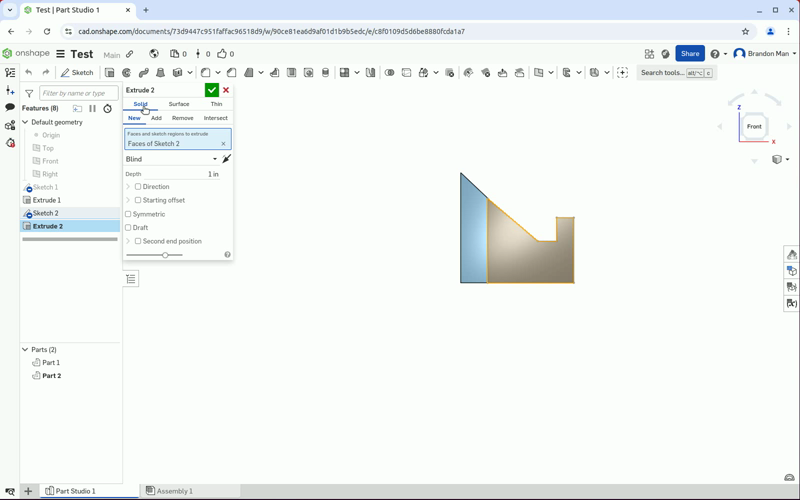
click(143, 106)
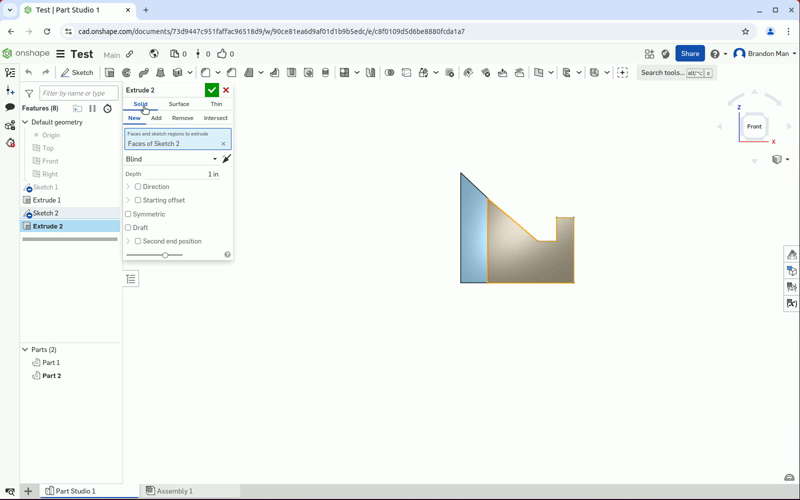
mouse_move(137, 120)
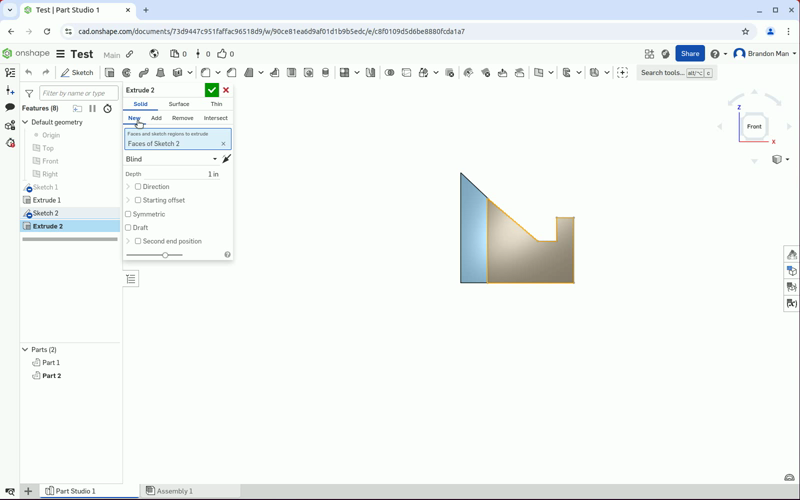
click(137, 120)
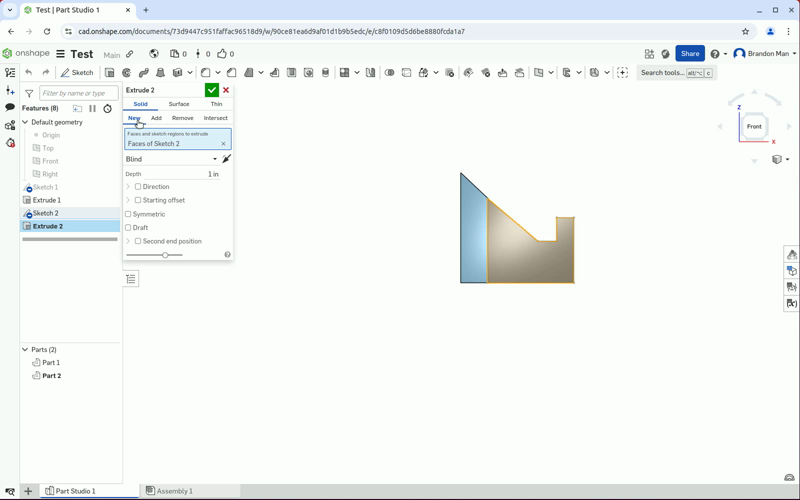
key(tab, 4)
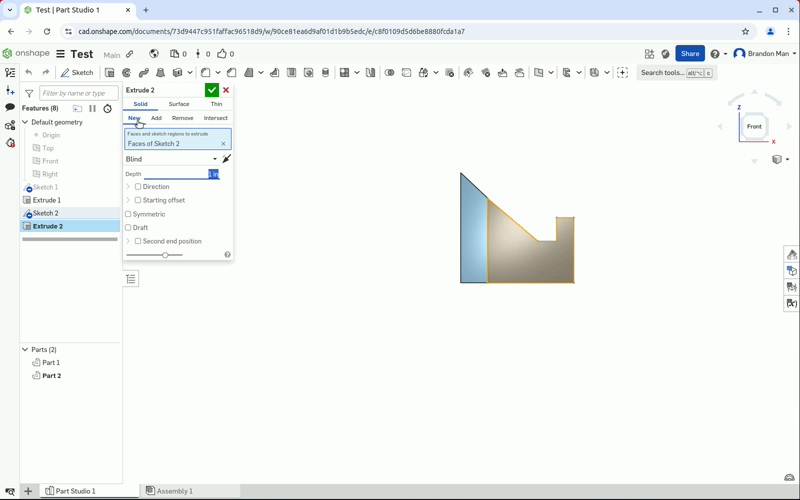
text(-10.832)
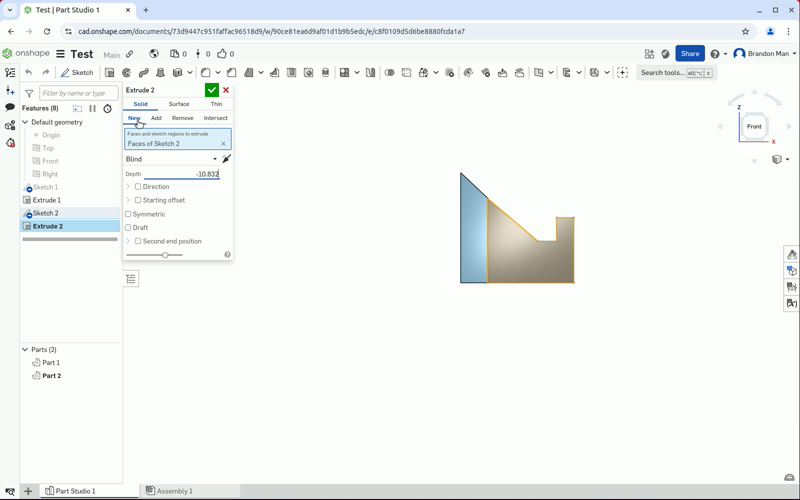
key(enter)
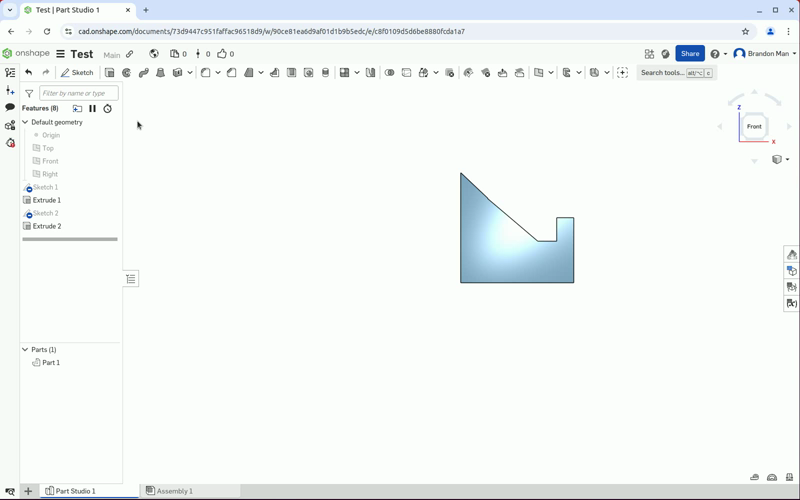
key(shift+h)
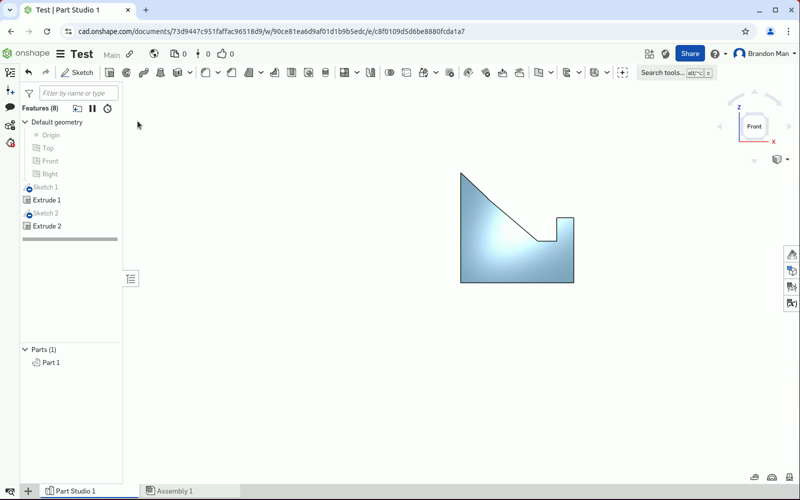
key(shift+h)
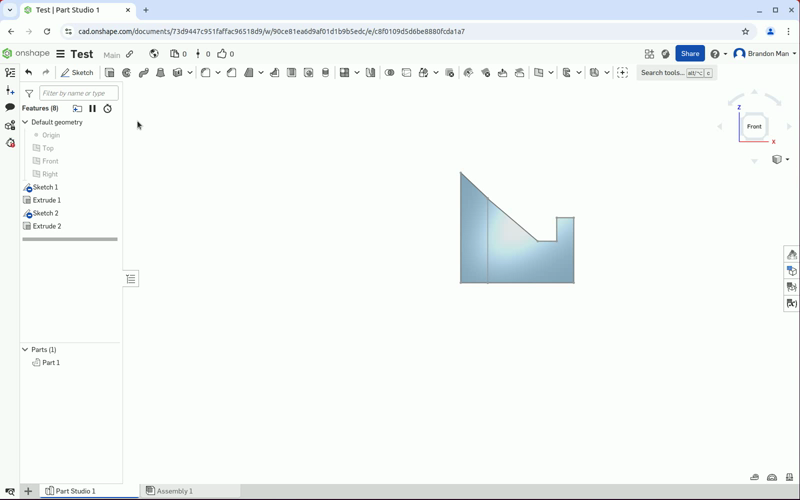
key(shift+7)
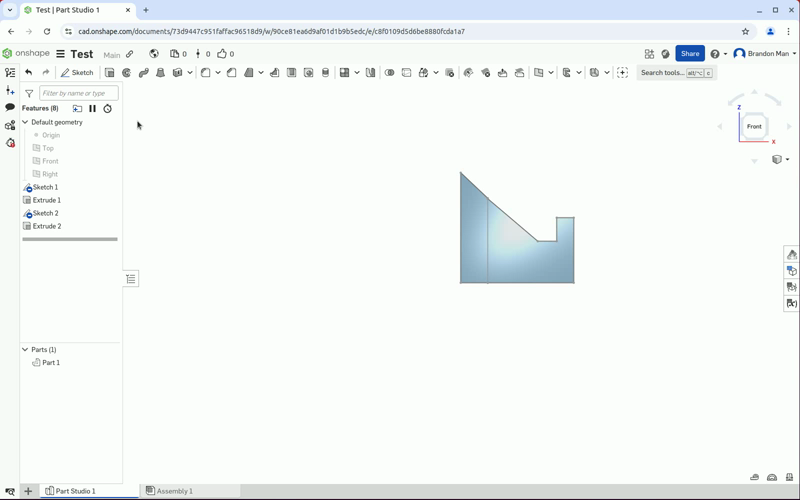
key(left, 2)
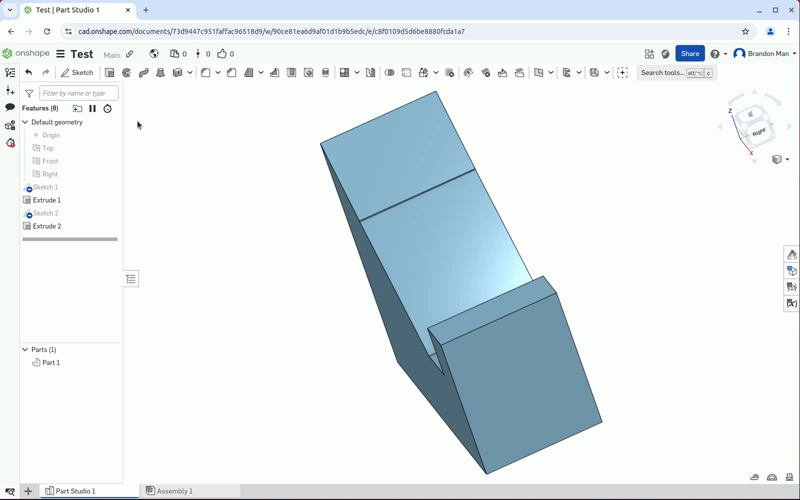
key(down, 2)
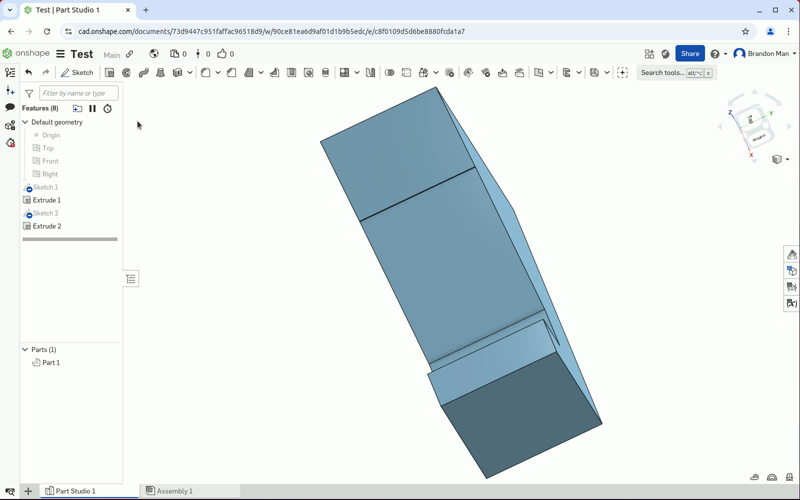
key(up, 2)
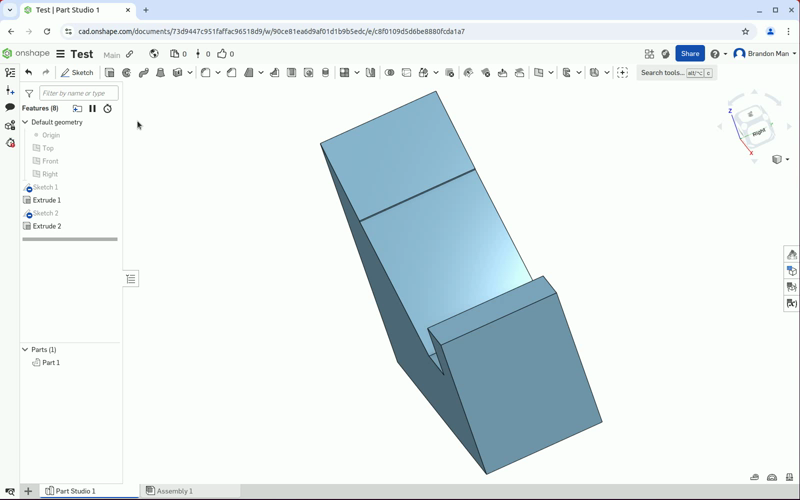
key(right, 2)
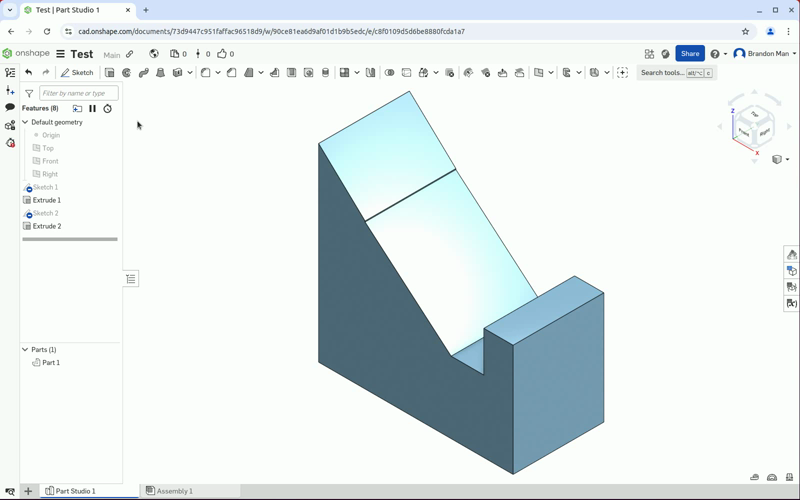
mouse_move(73, 189)
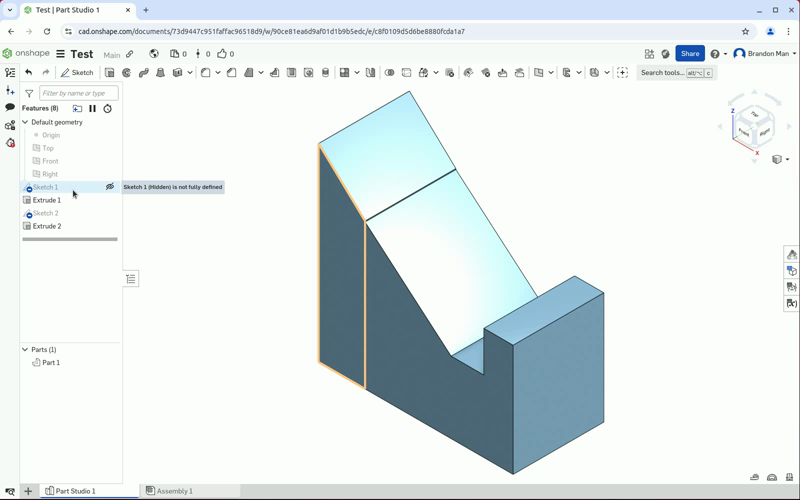
click(73, 189)